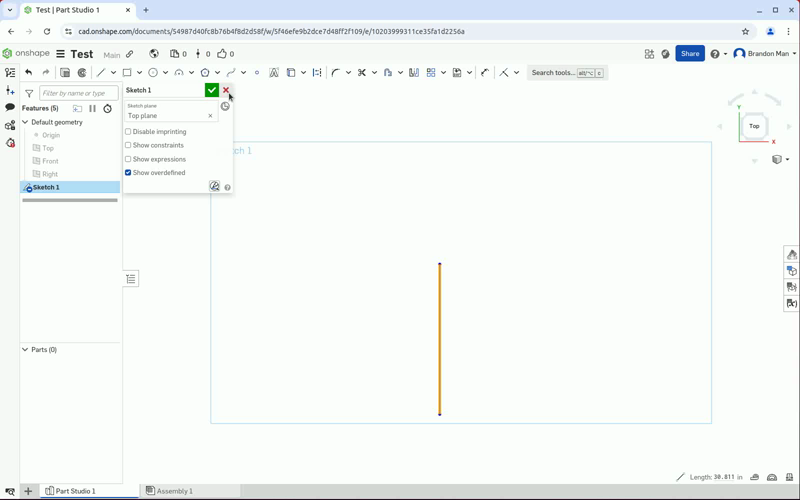
key(shift+h)
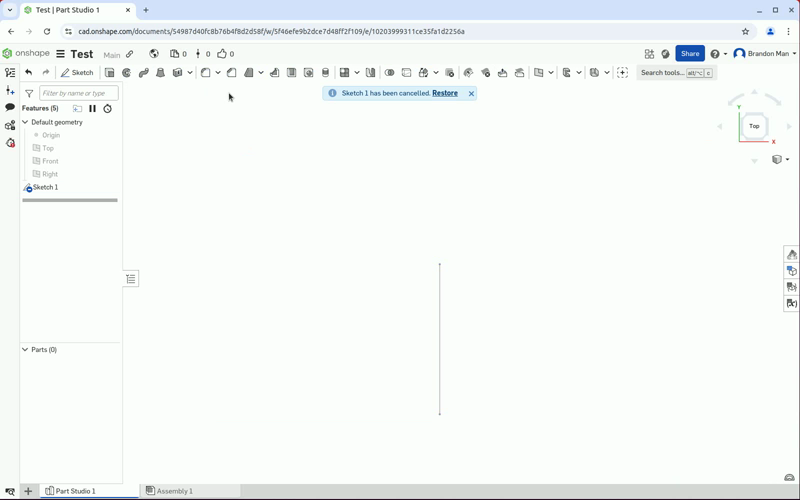
key(shift+s)
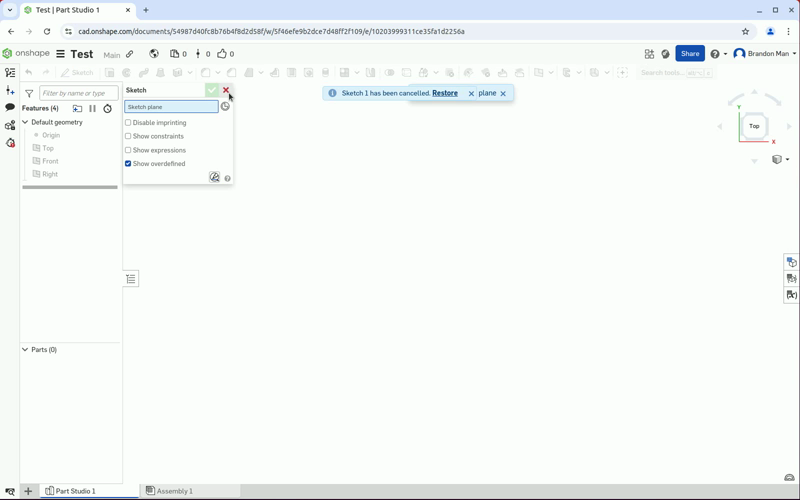
mouse_move(73, 150)
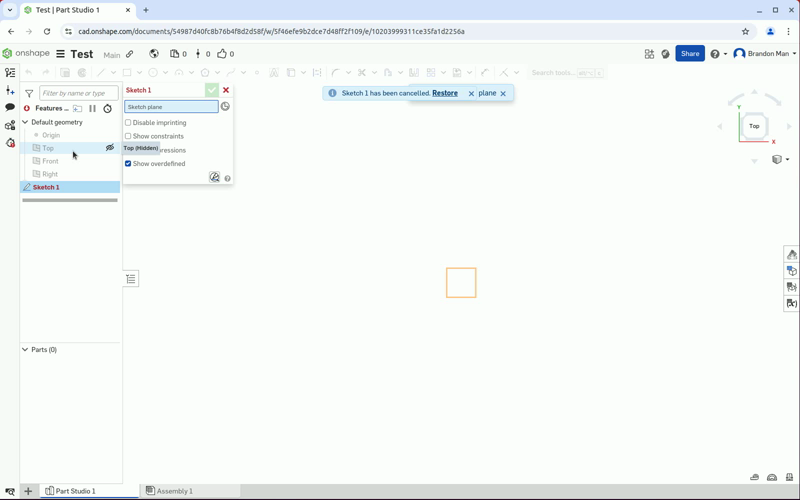
click(73, 150)
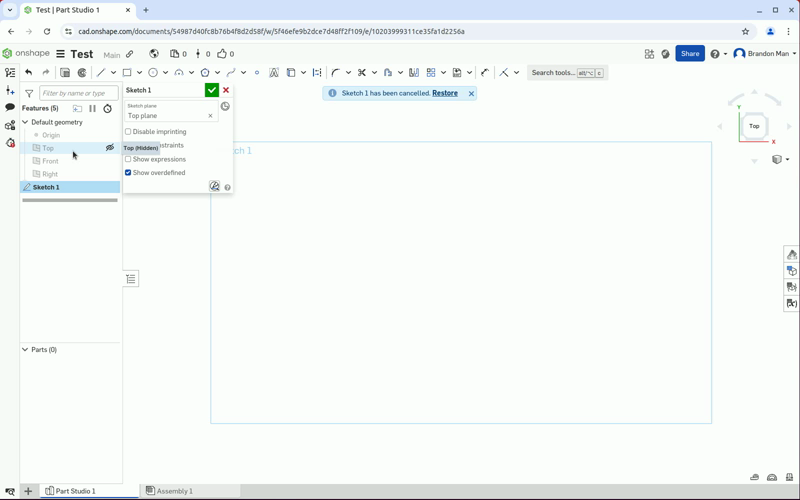
mouse_move(73, 352)
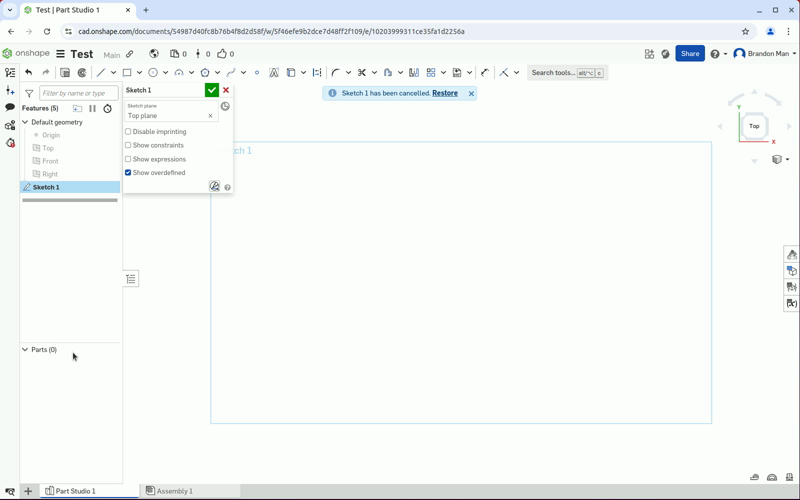
key(y)
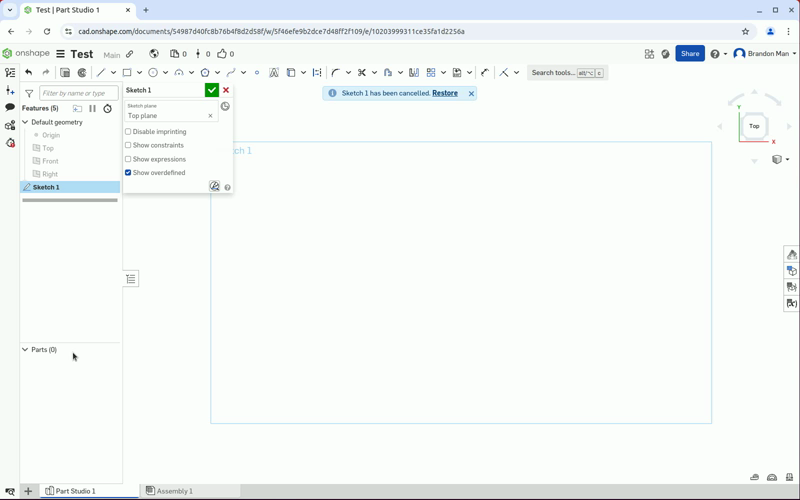
key(c)
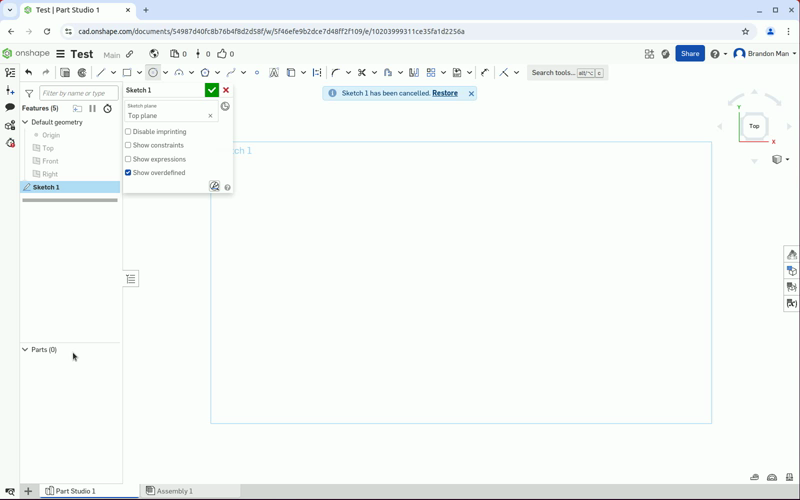
key_down(shift)
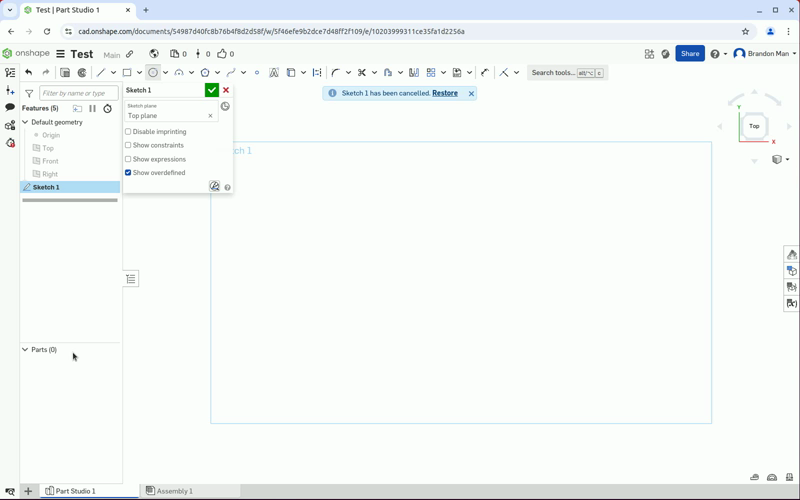
mouse_move(460, 282)
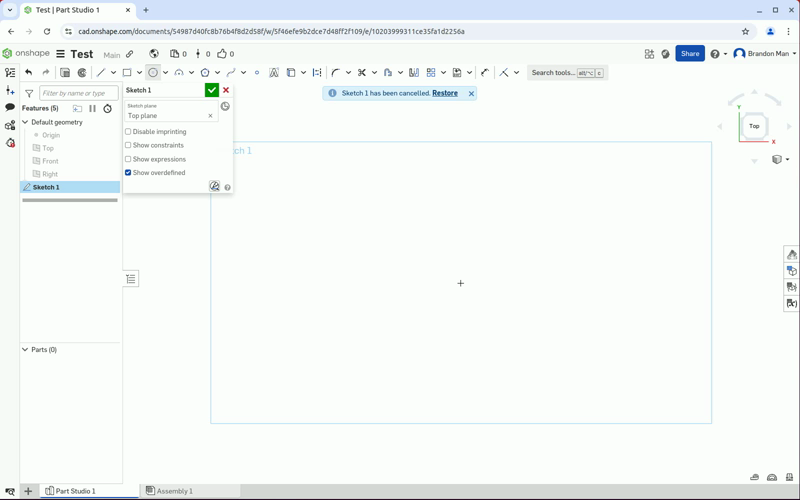
click(460, 282)
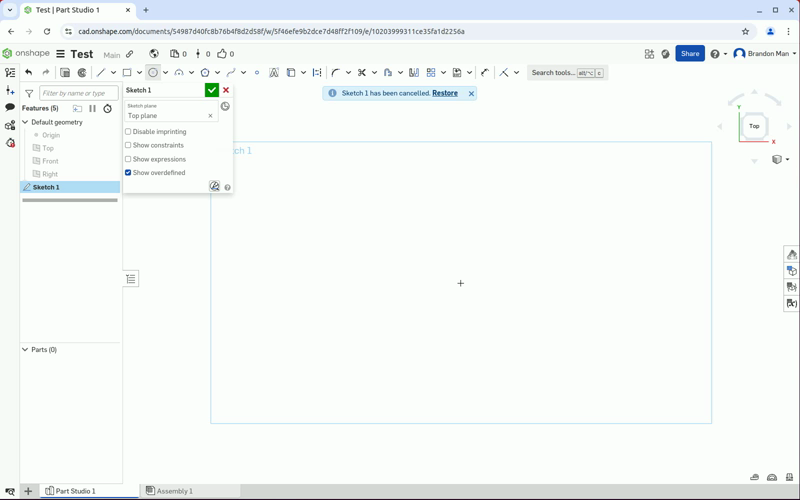
key_up(shift)
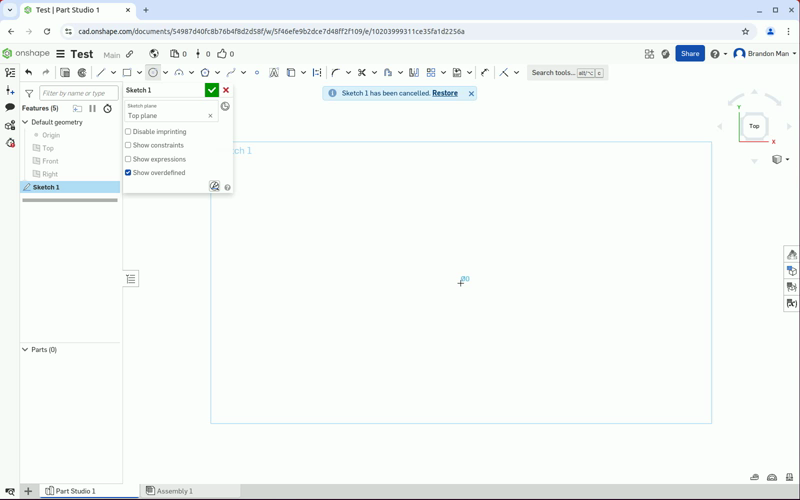
mouse_move(481, 282)
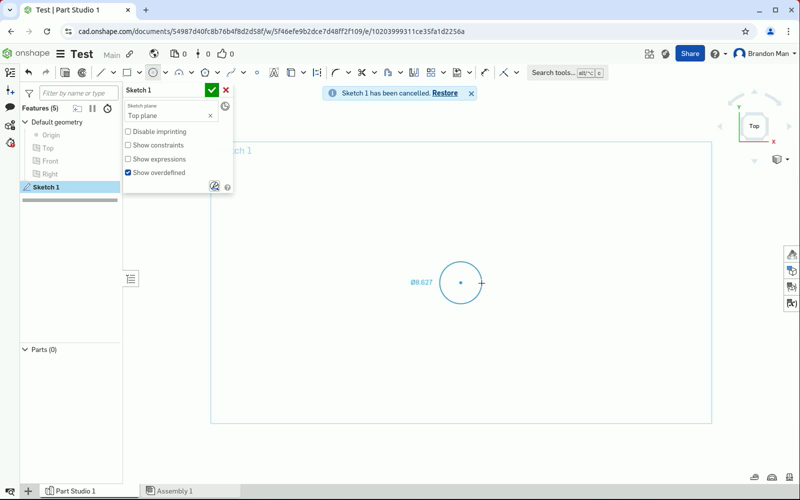
click(481, 282)
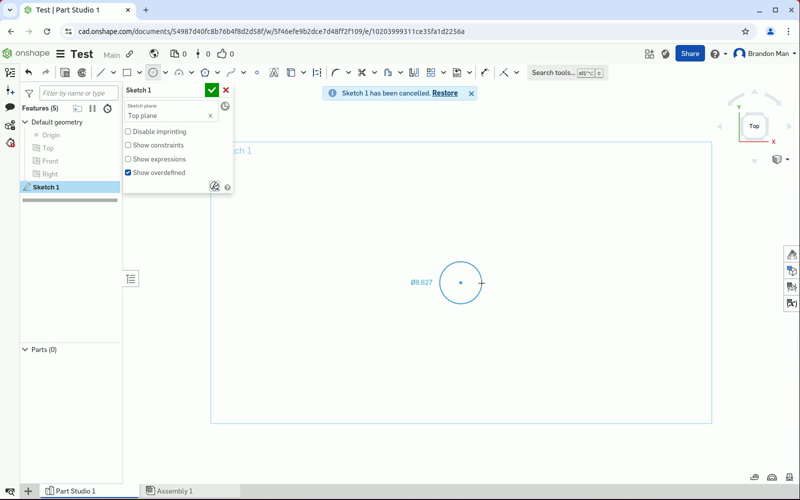
key(esc)
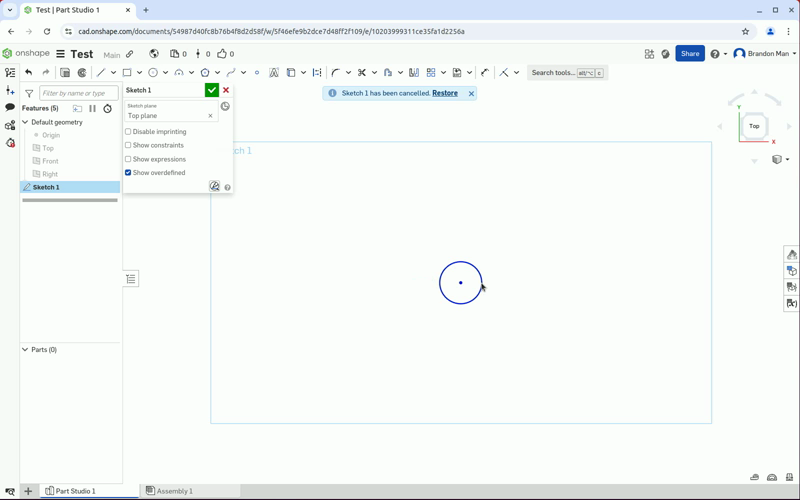
key(c)
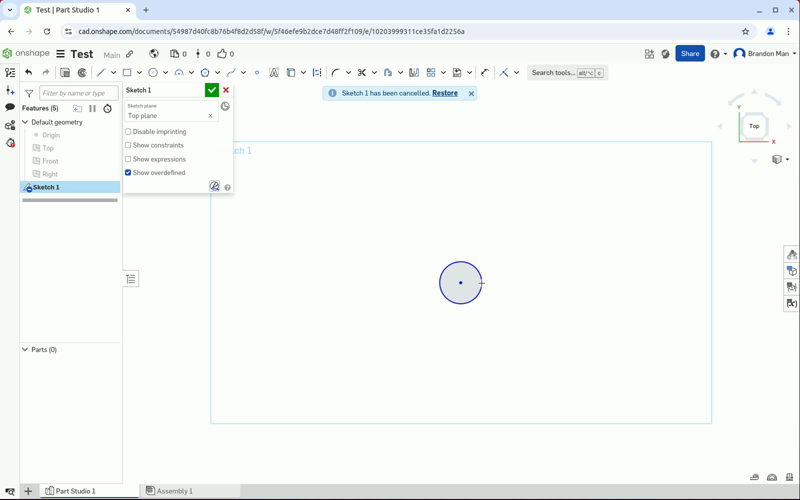
key_down(shift)
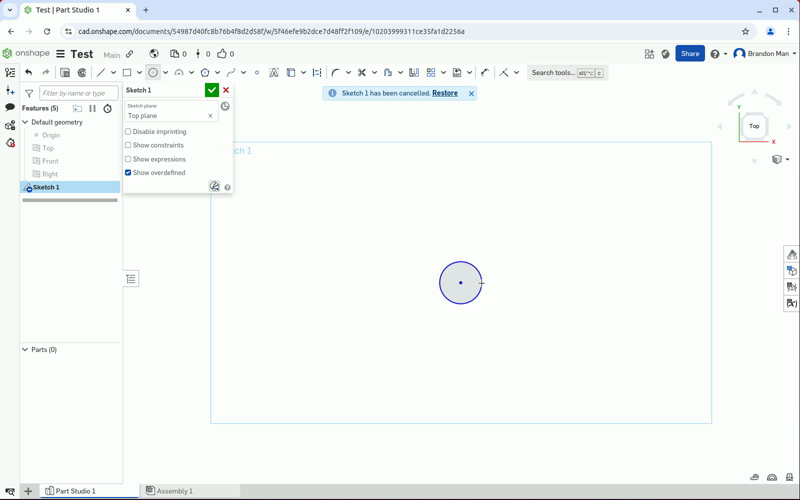
mouse_move(460, 282)
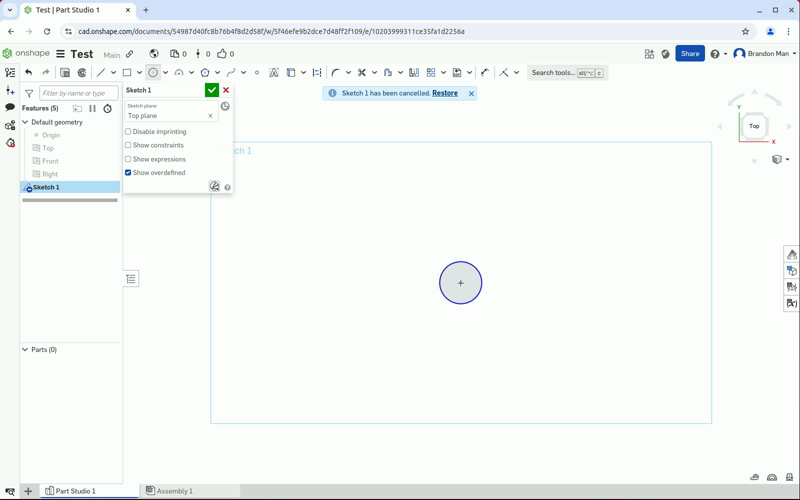
click(460, 282)
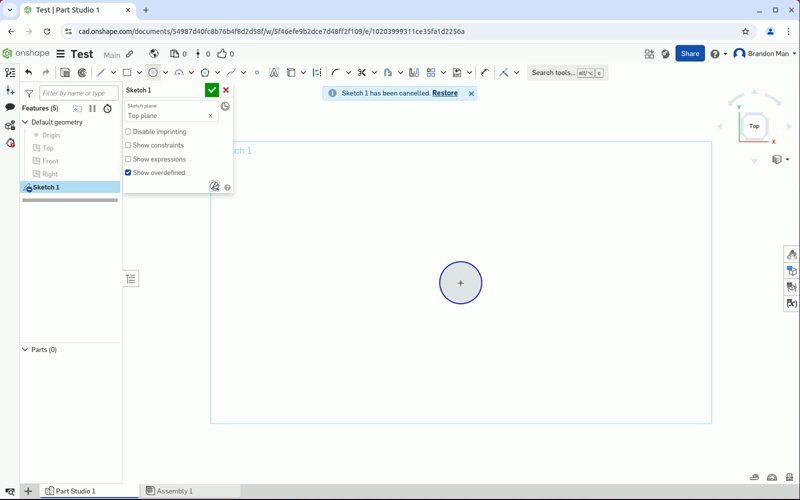
key_up(shift)
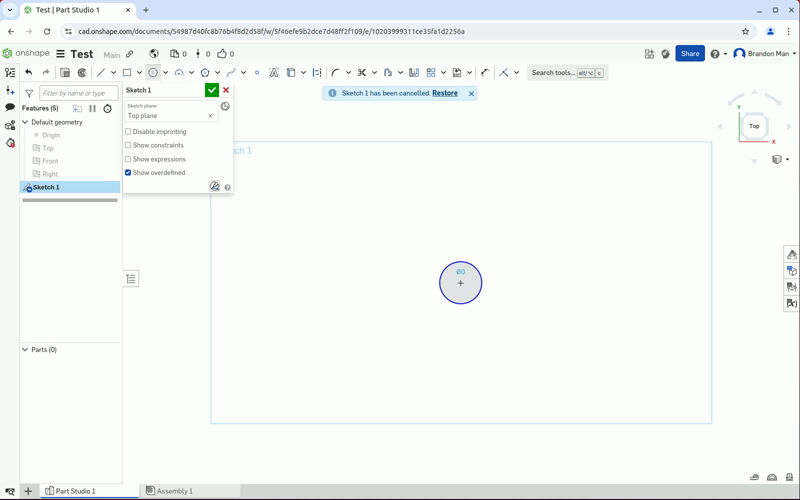
mouse_move(479, 282)
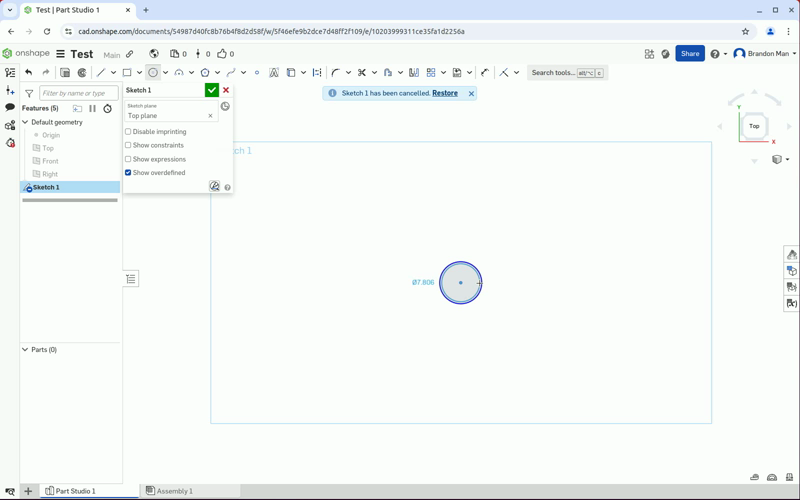
scroll(6)
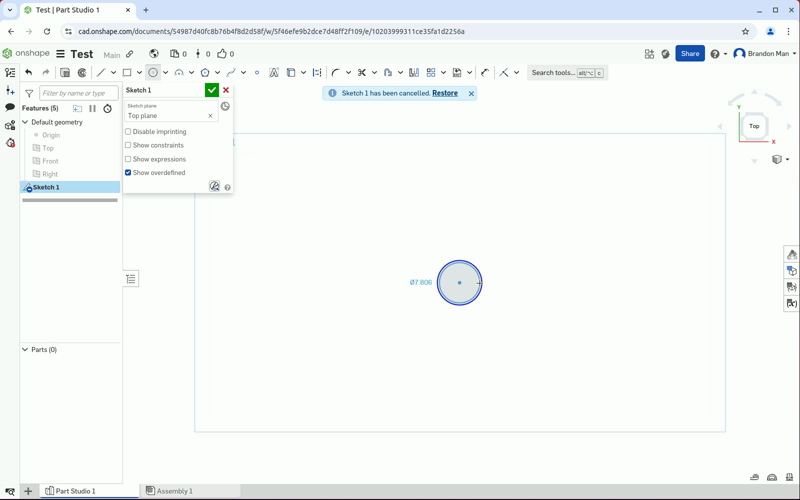
scroll(6)
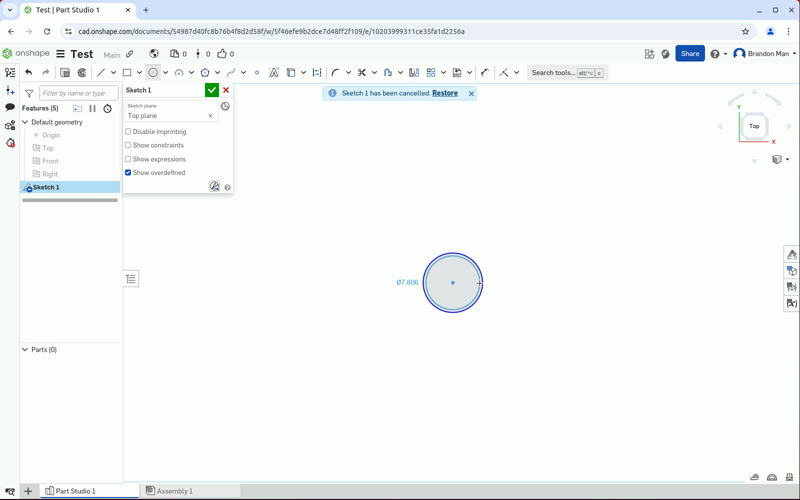
scroll(6)
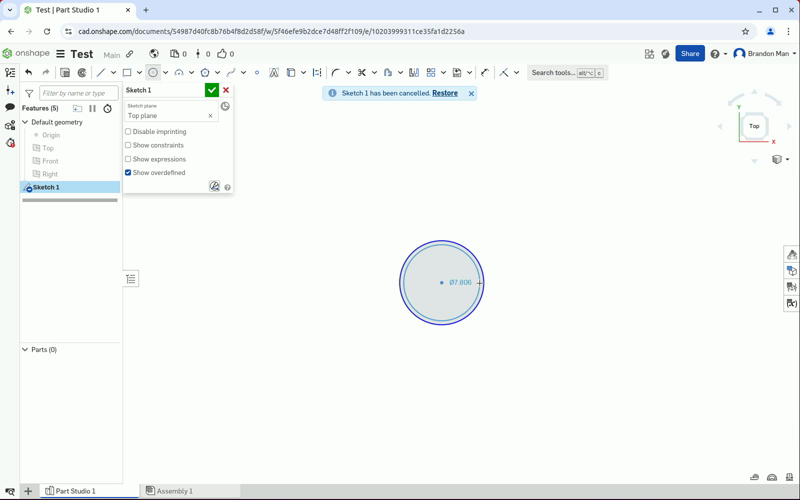
scroll(6)
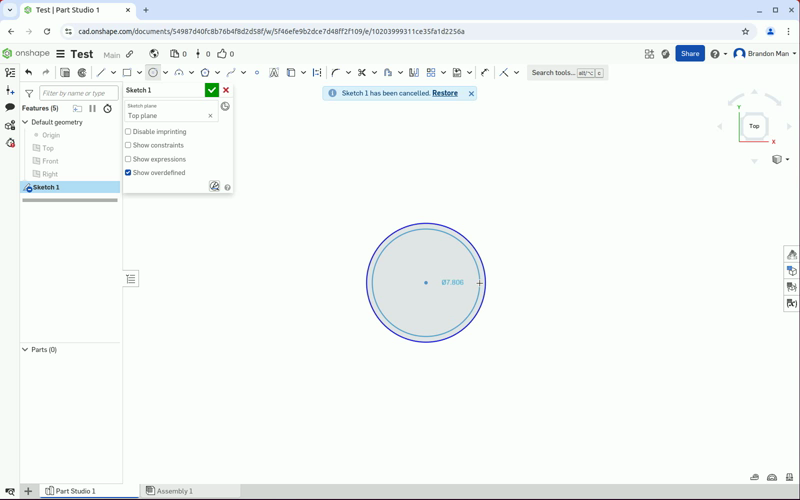
scroll(6)
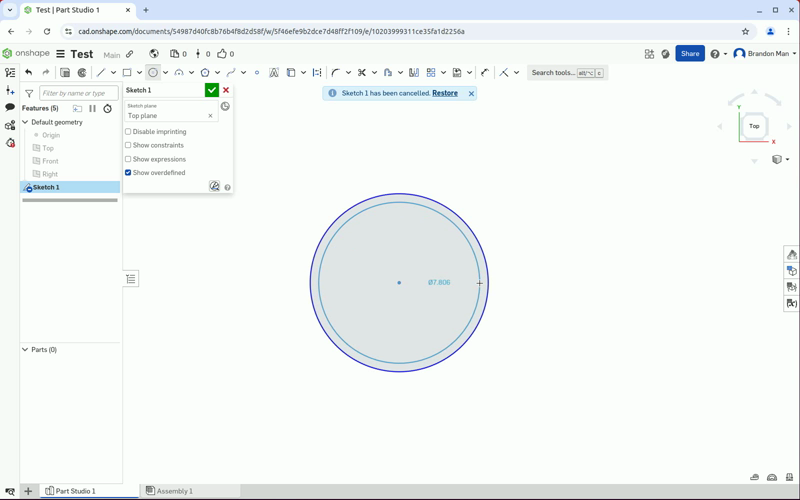
scroll(6)
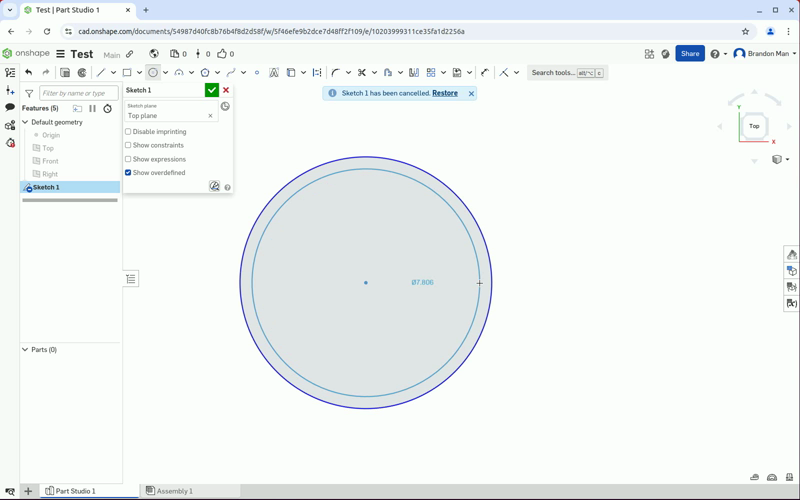
scroll(6)
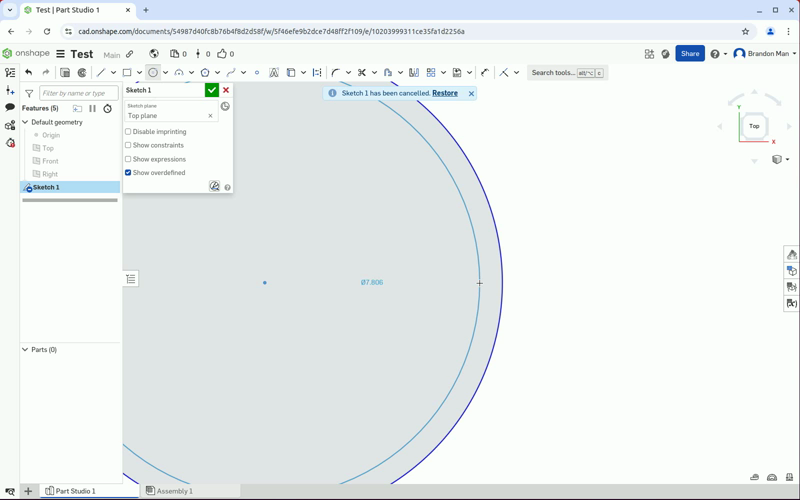
click(479, 282)
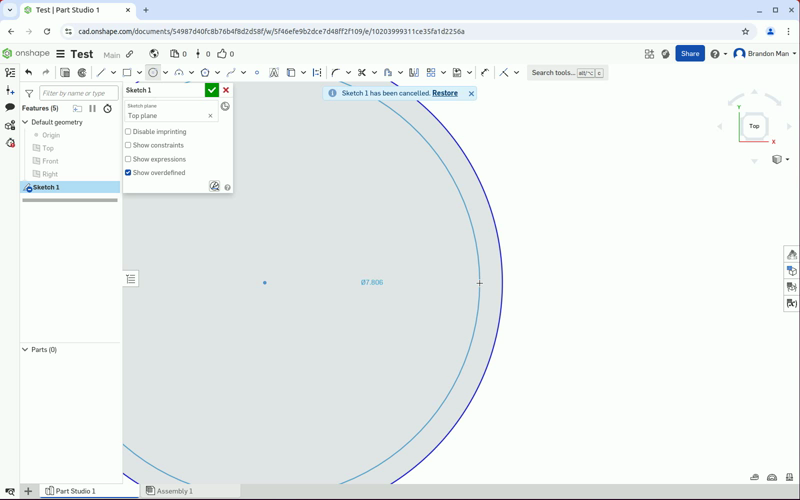
scroll(-6)
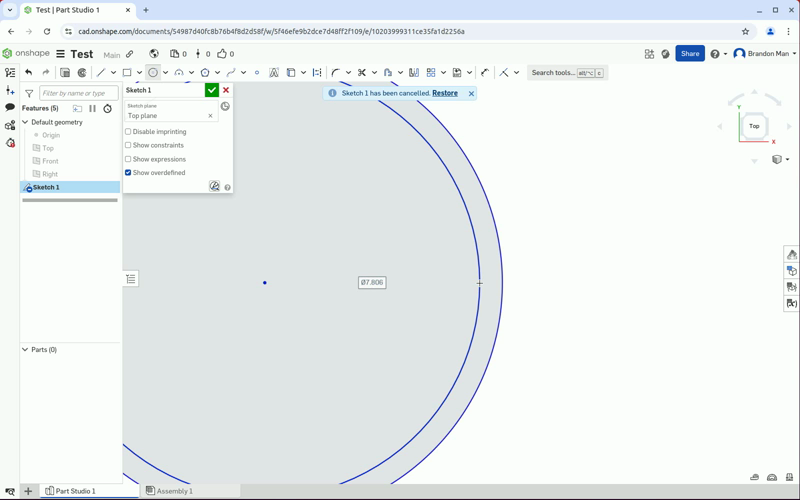
scroll(-6)
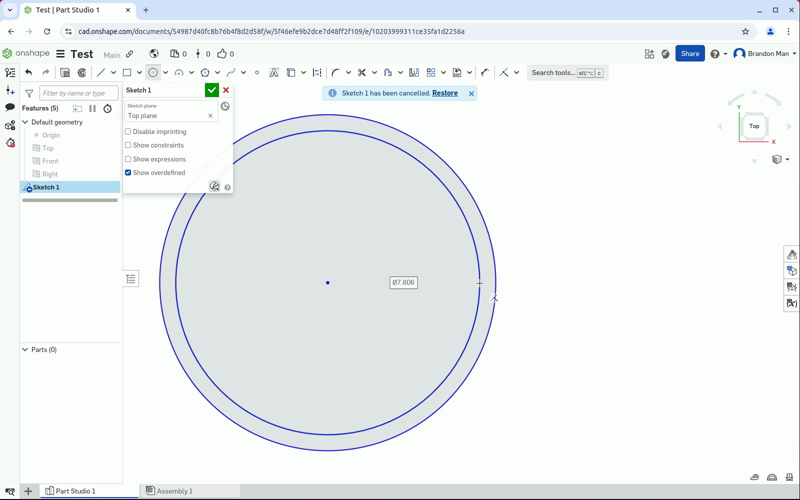
scroll(-6)
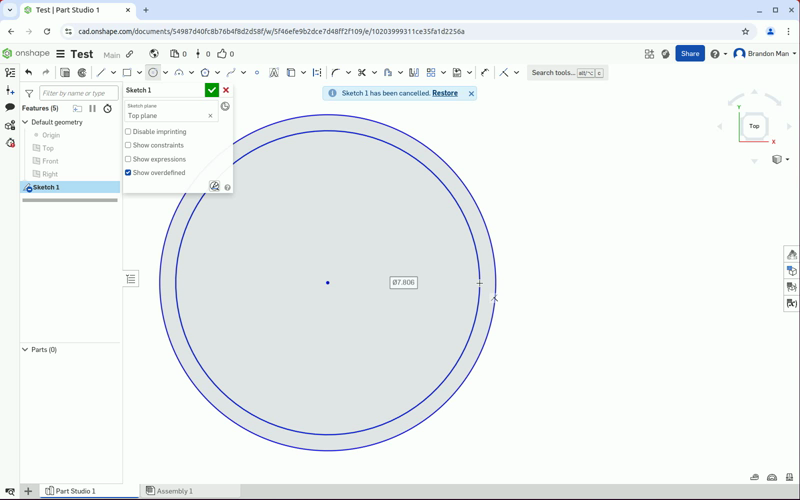
scroll(-6)
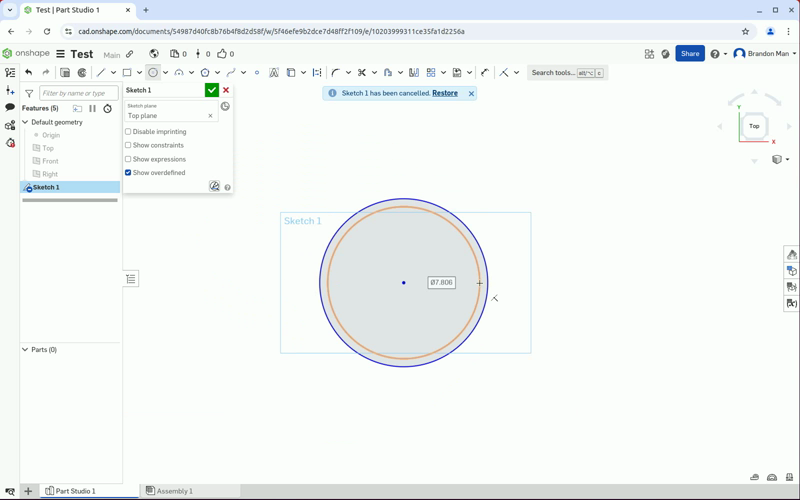
scroll(-6)
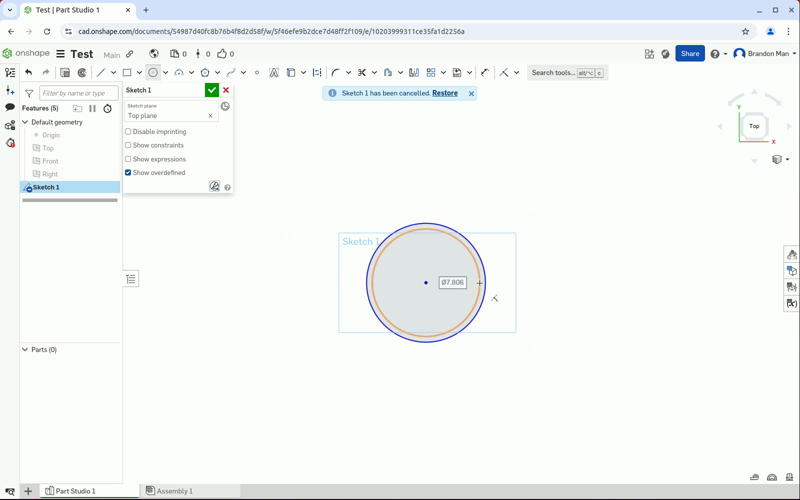
scroll(-6)
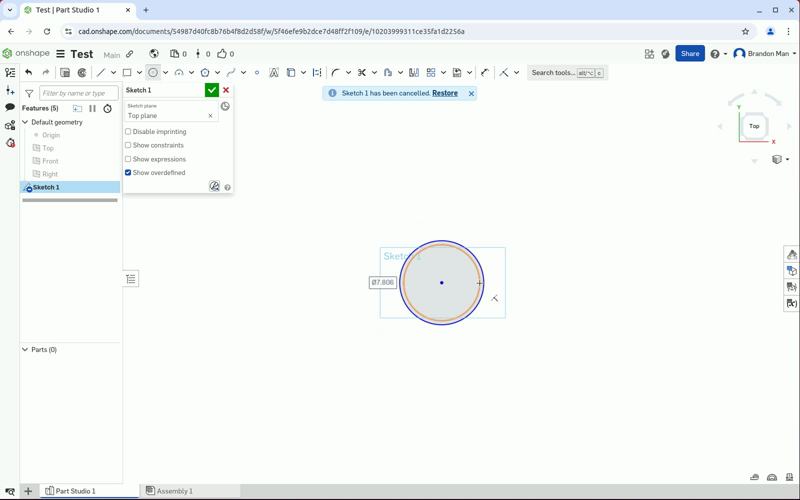
scroll(-6)
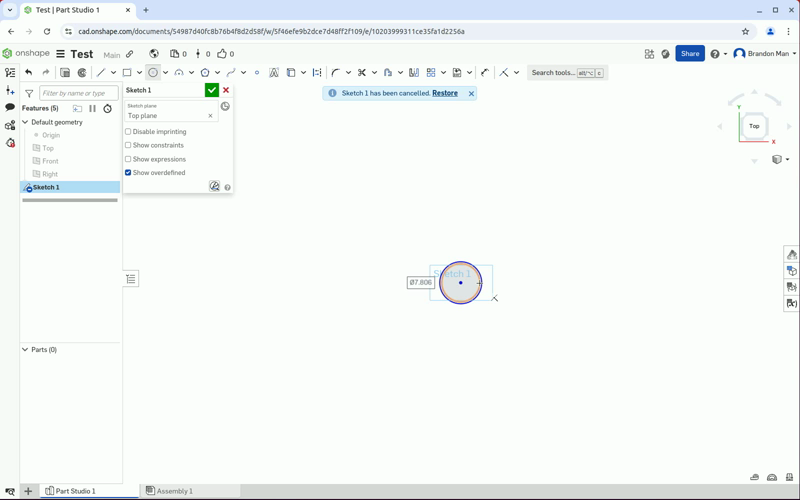
key(esc)
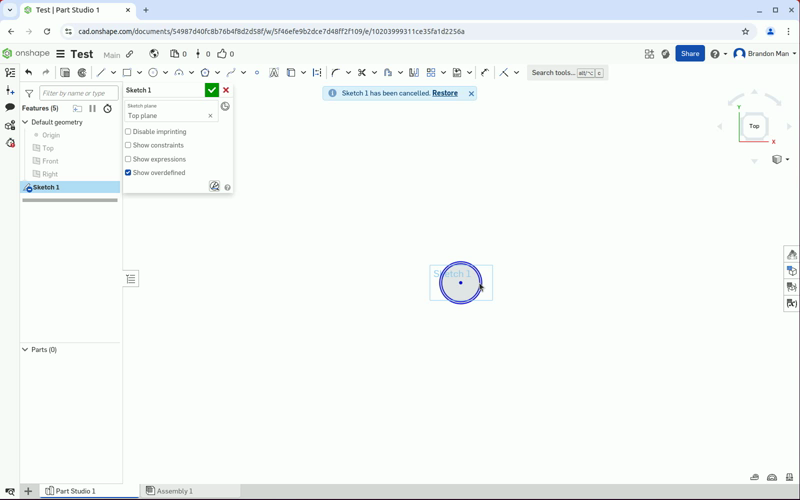
mouse_move(452, 265)
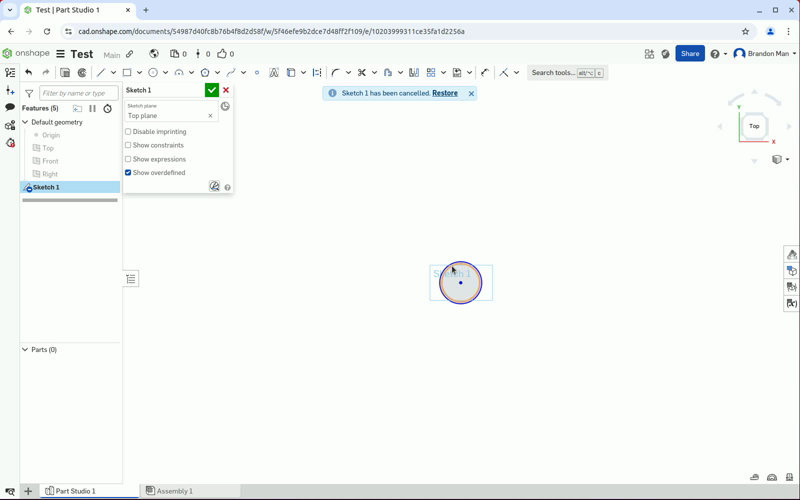
scroll(6)
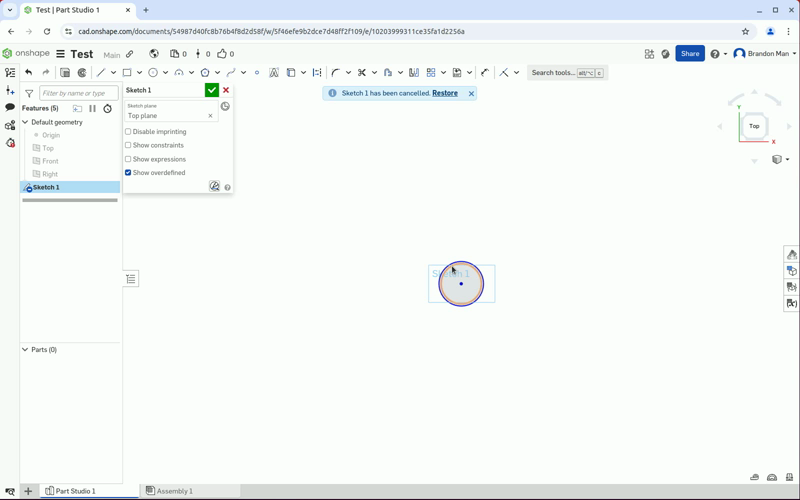
scroll(6)
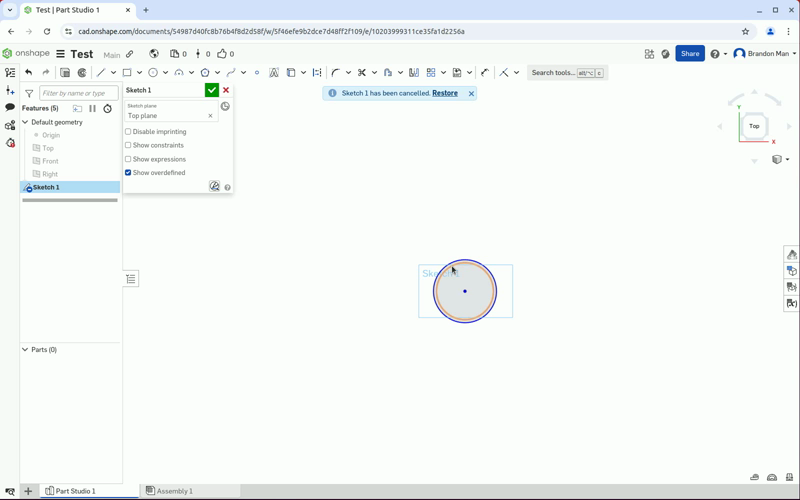
scroll(6)
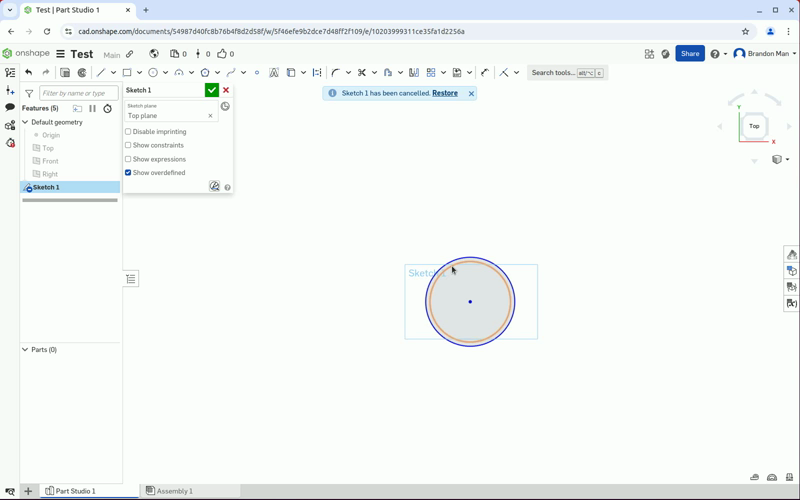
scroll(6)
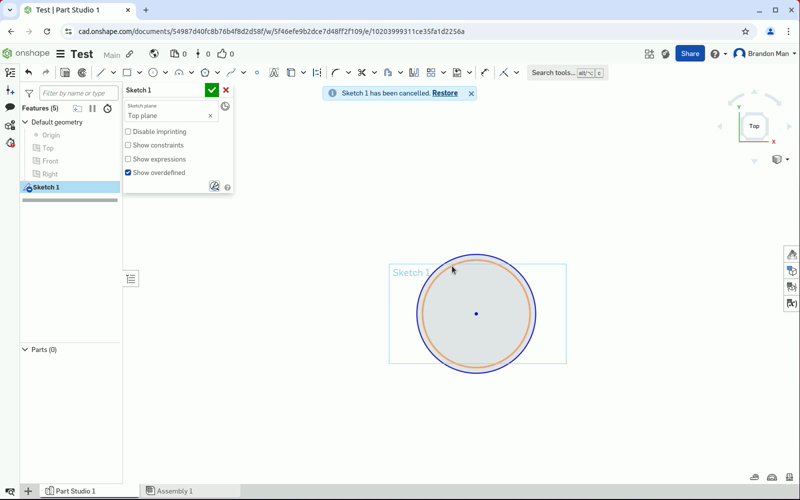
scroll(6)
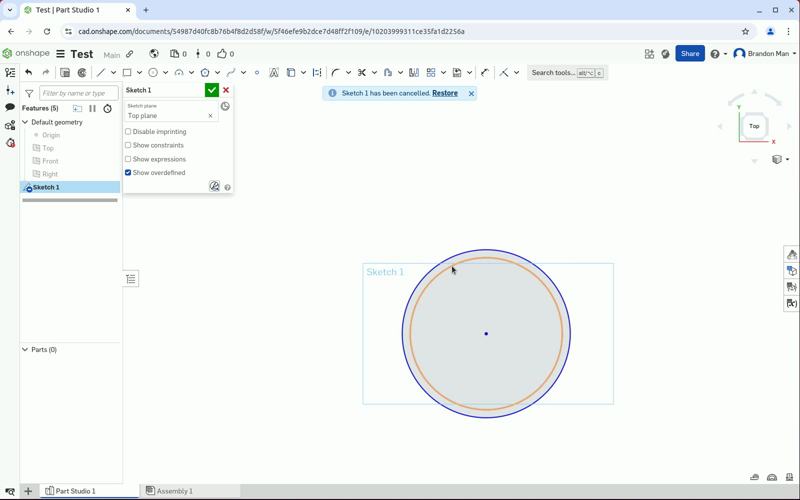
scroll(6)
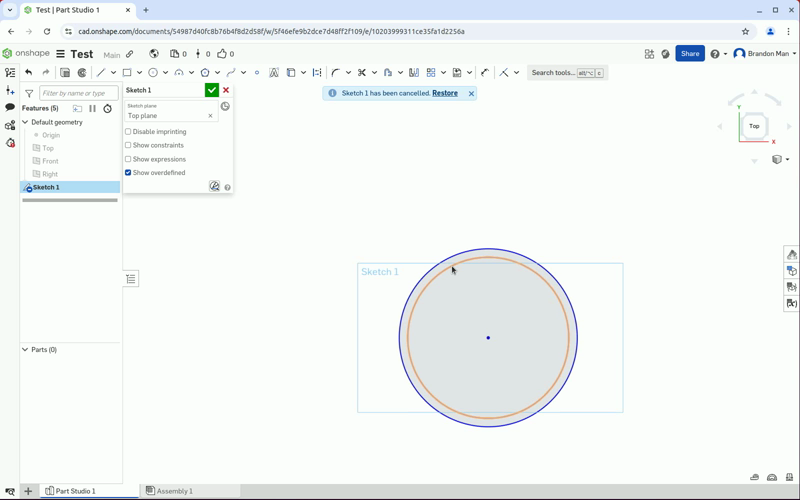
scroll(6)
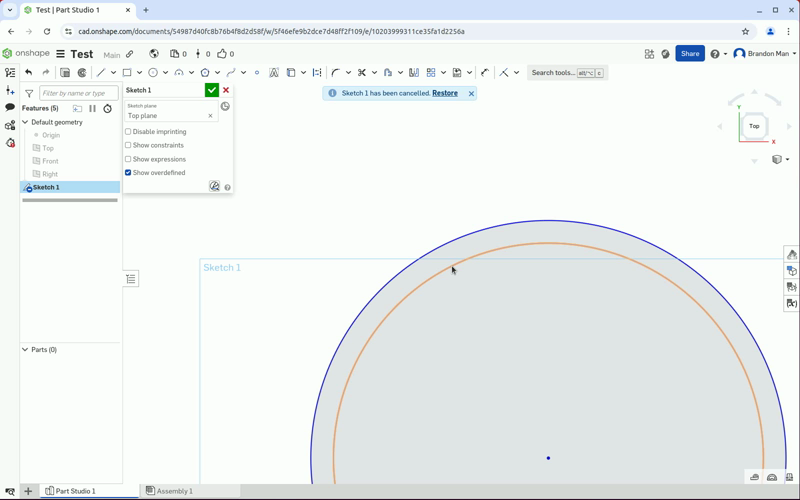
click(452, 265)
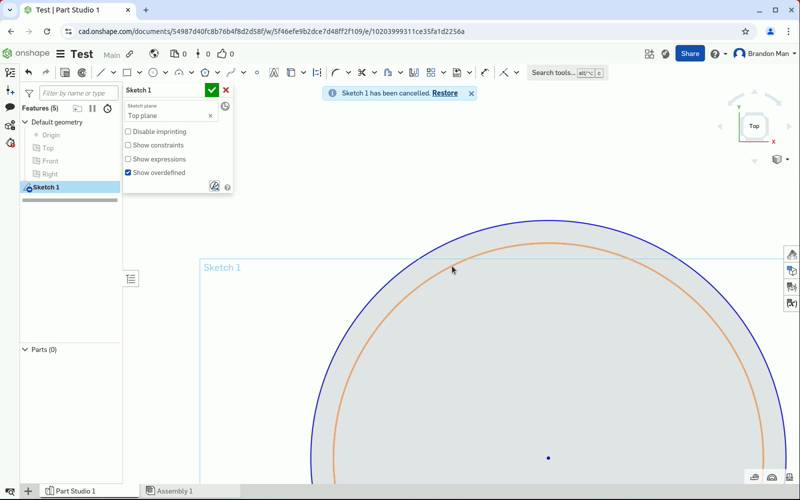
scroll(-6)
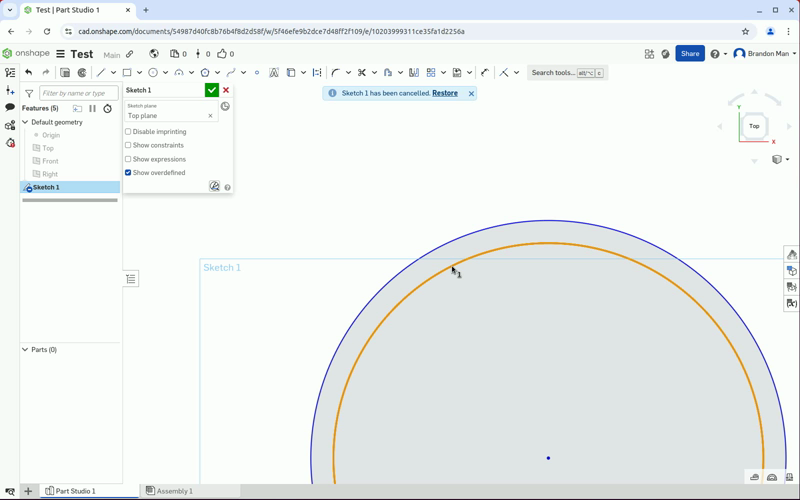
scroll(-6)
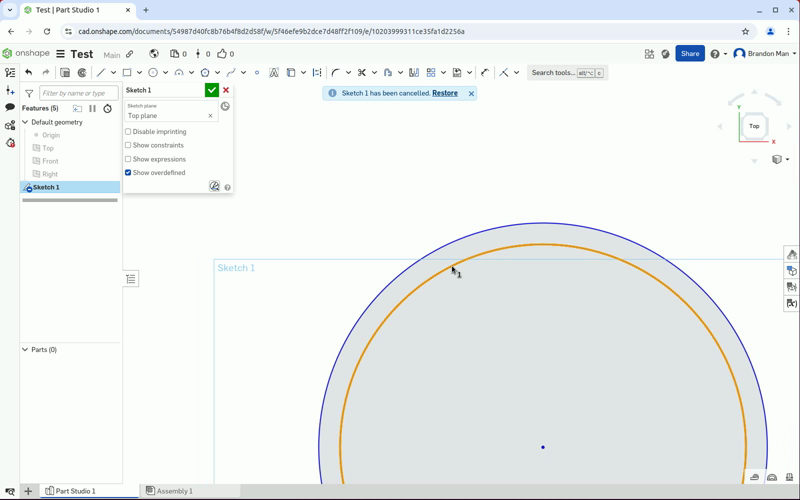
scroll(-6)
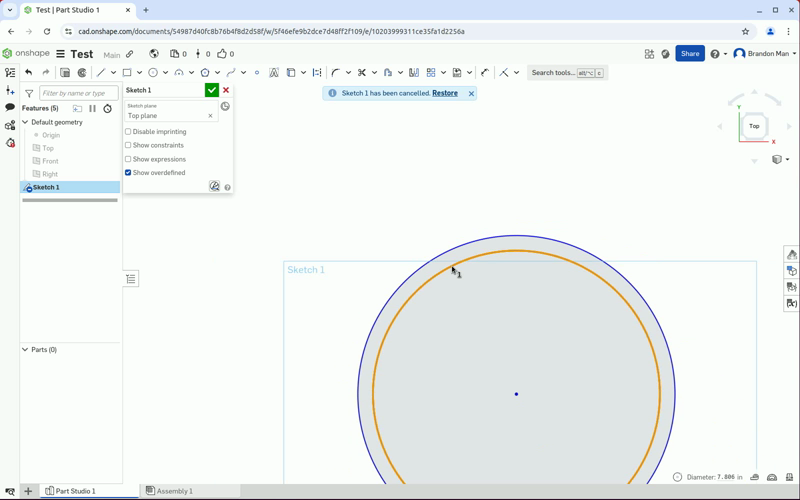
scroll(-6)
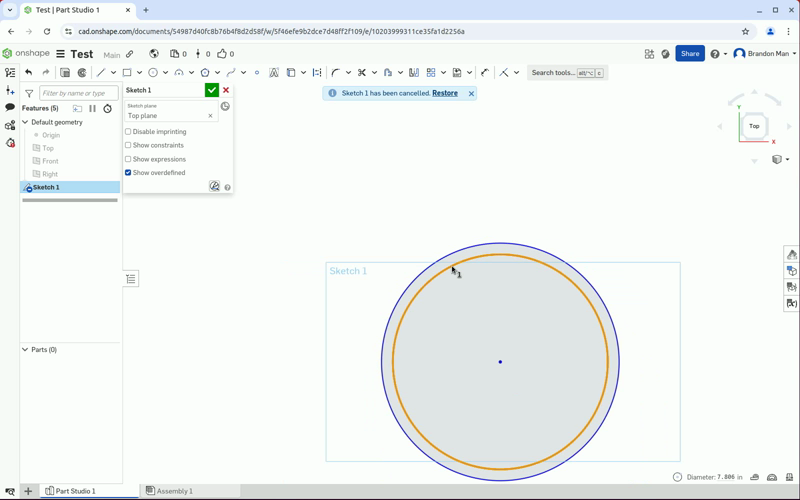
scroll(-6)
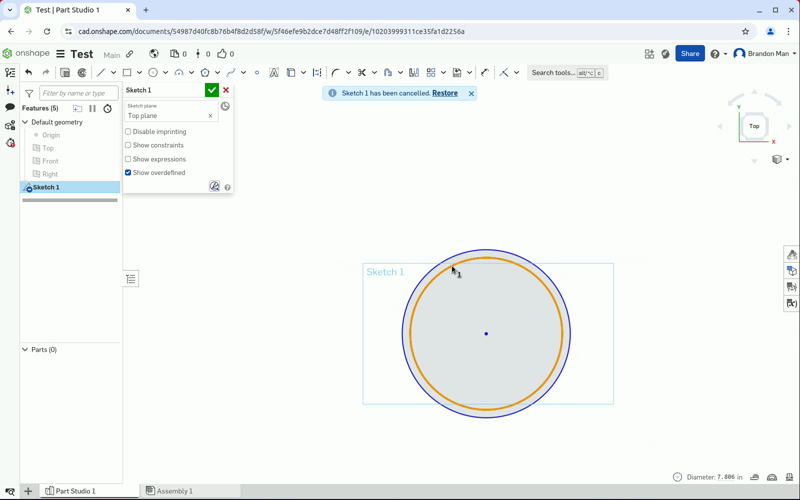
scroll(-6)
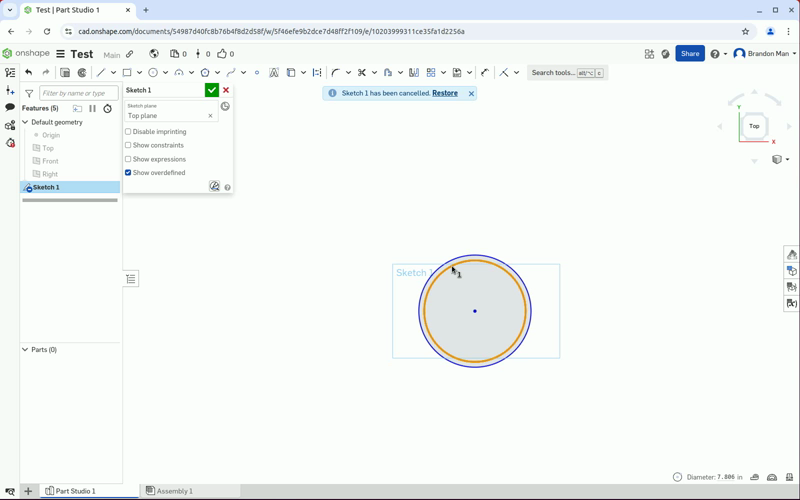
scroll(-6)
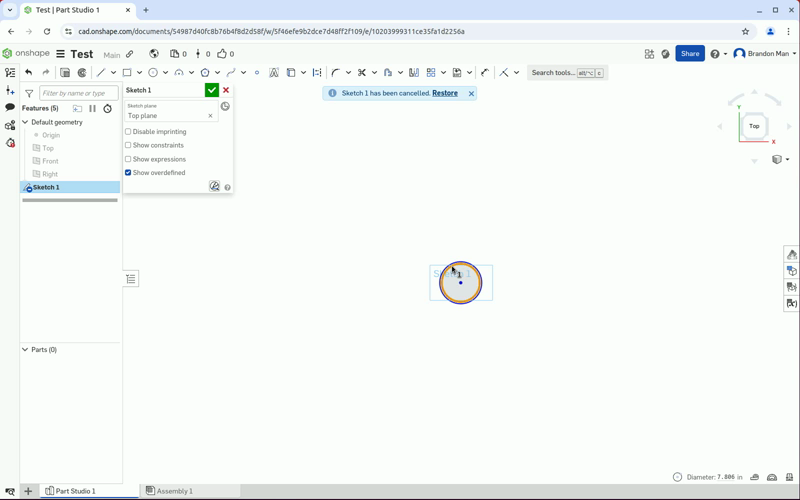
mouse_move(73, 352)
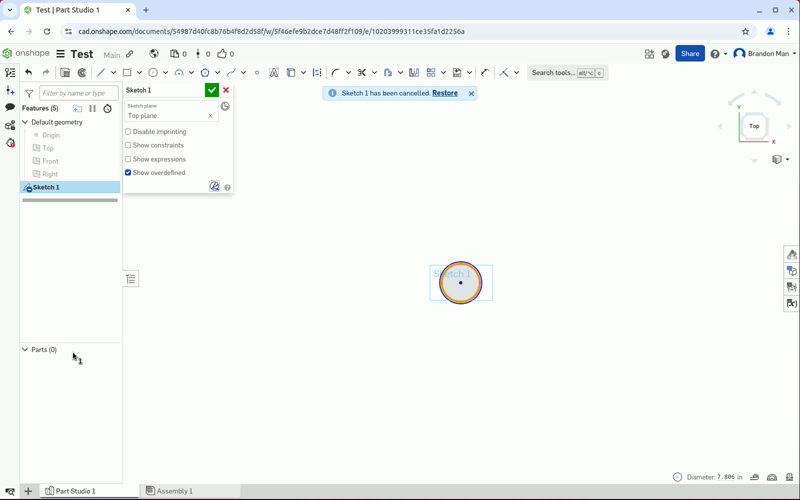
key(shift+y)
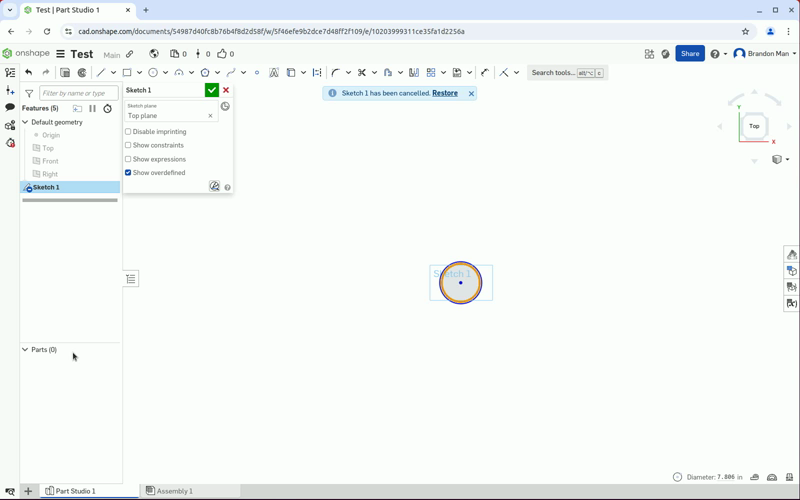
key(shift+e)
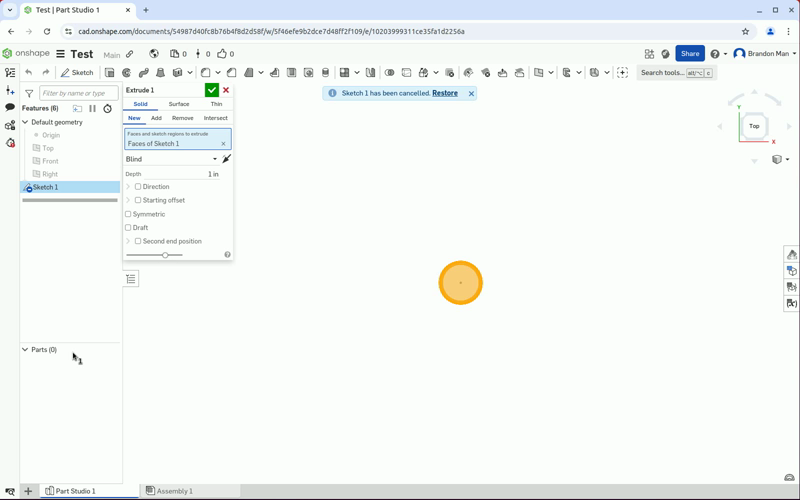
mouse_move(143, 106)
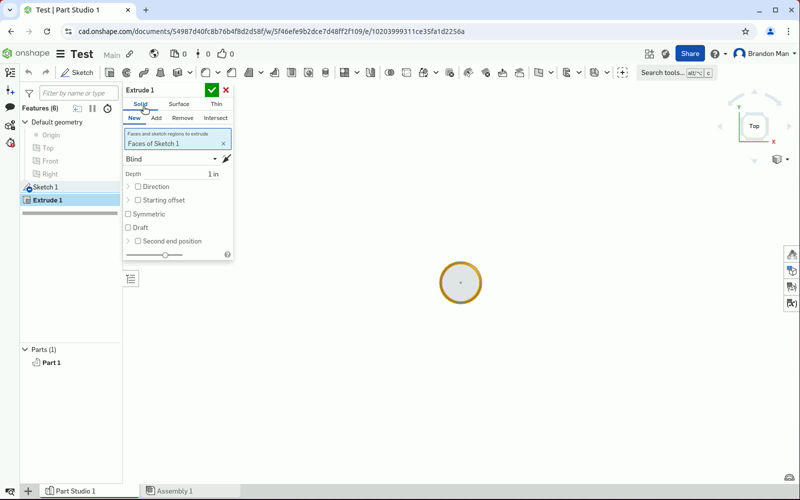
click(143, 106)
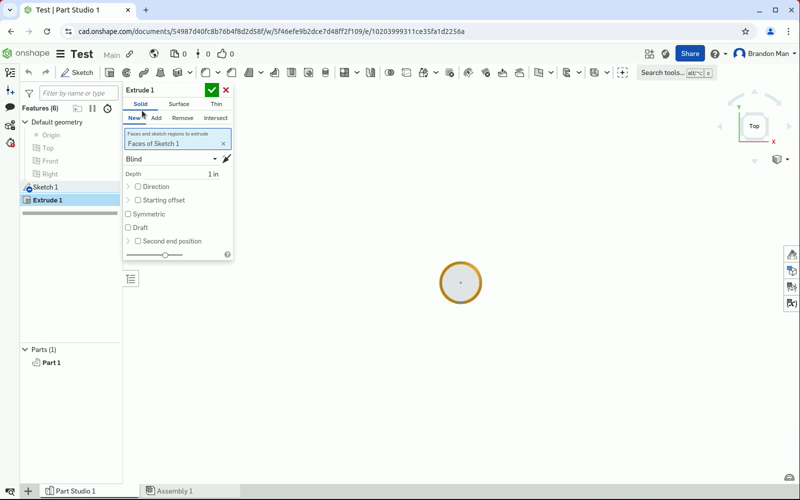
mouse_move(137, 120)
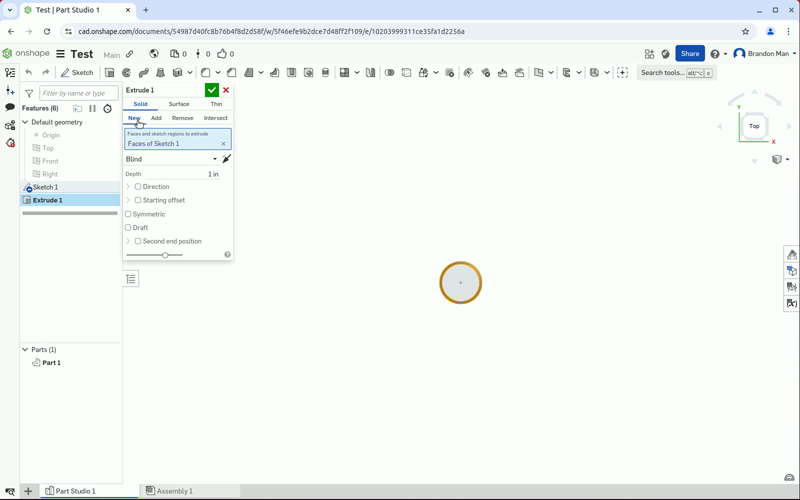
click(137, 120)
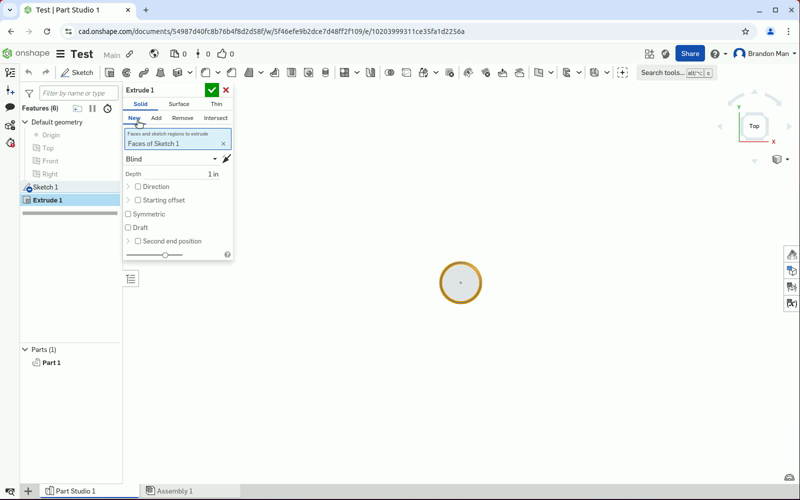
key(tab, 4)
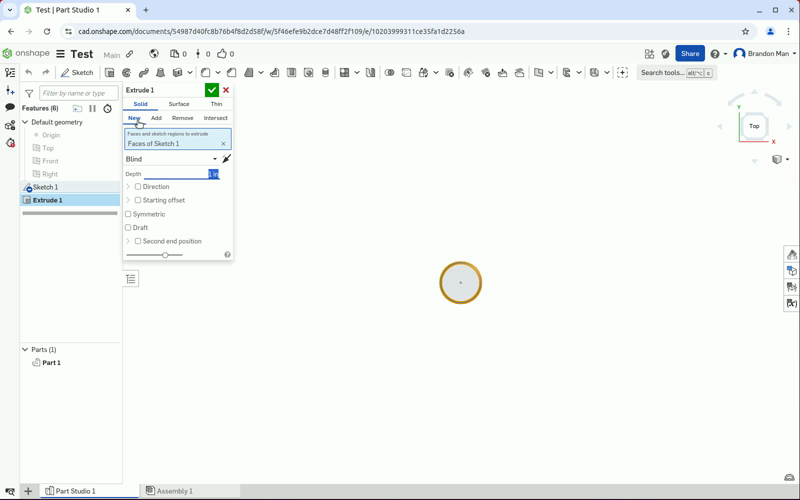
text(3.37)
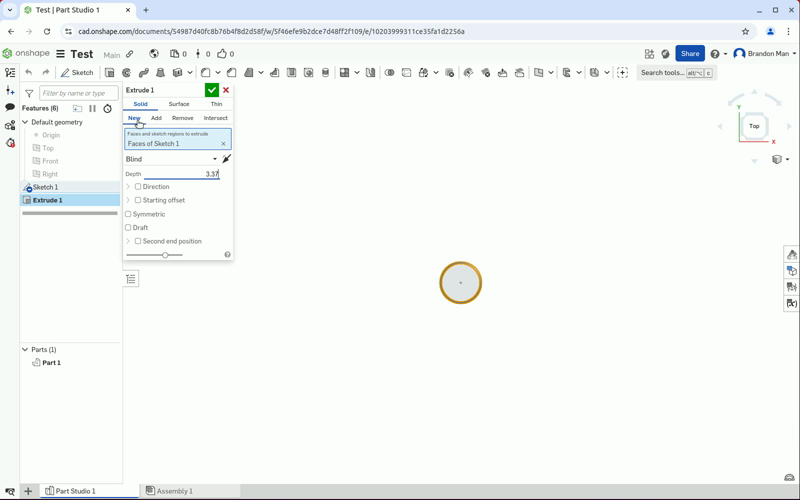
key(enter)
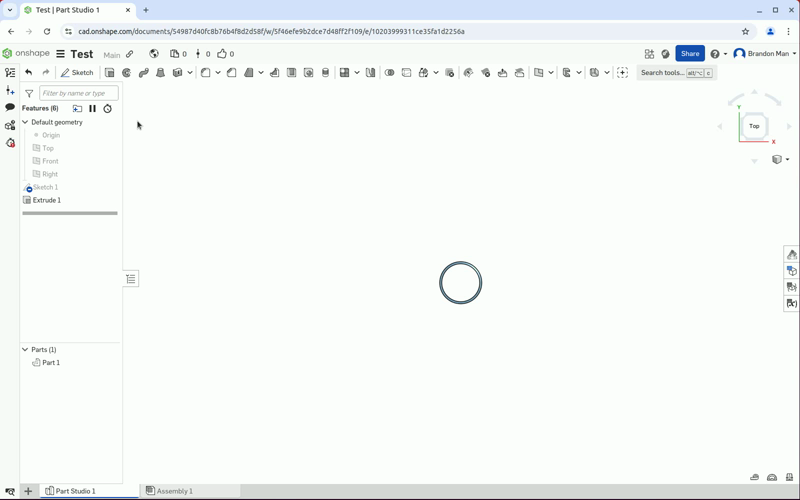
key(shift+h)
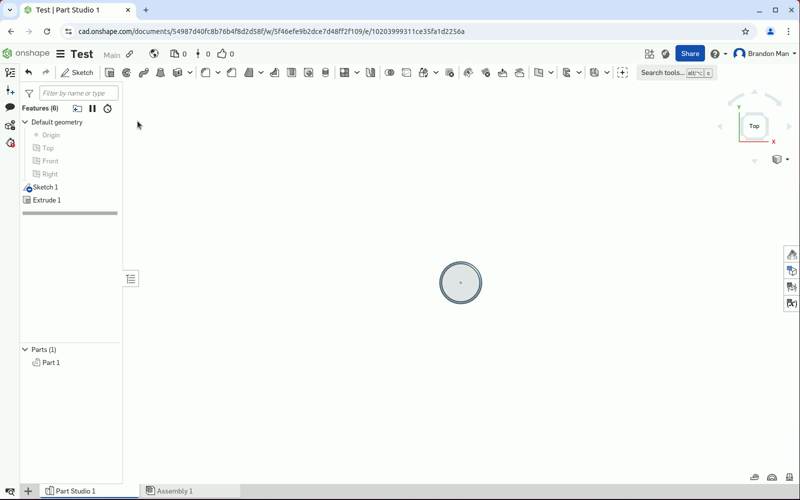
key(shift+h)
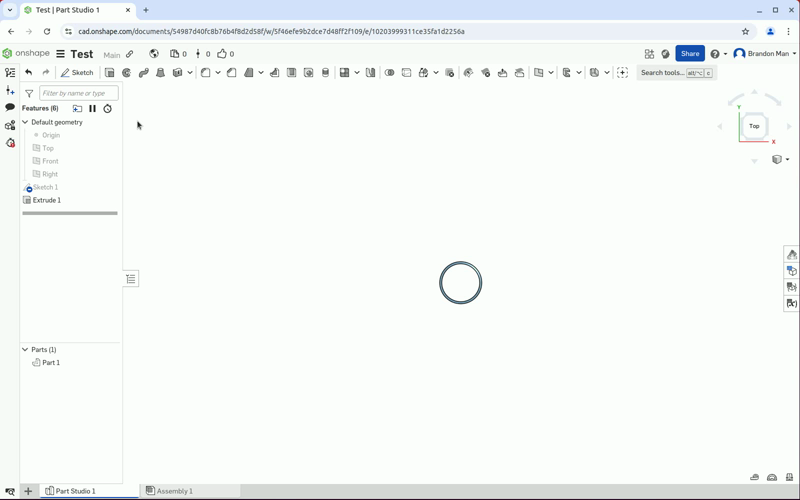
mouse_move(73, 189)
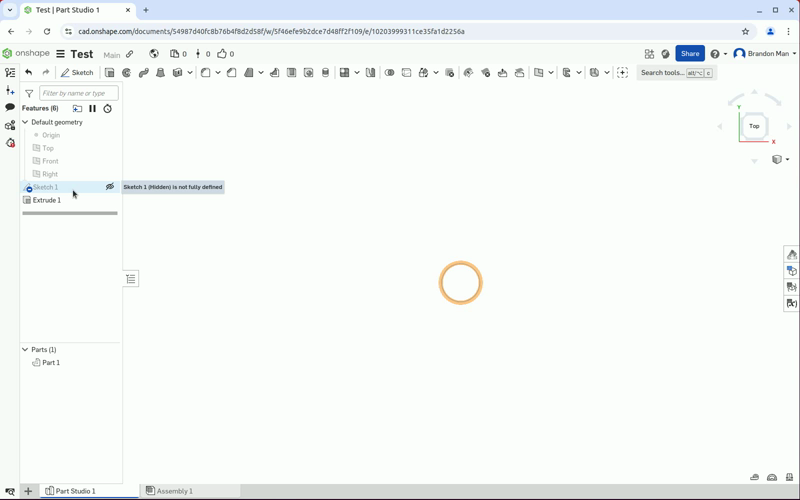
click(73, 189)
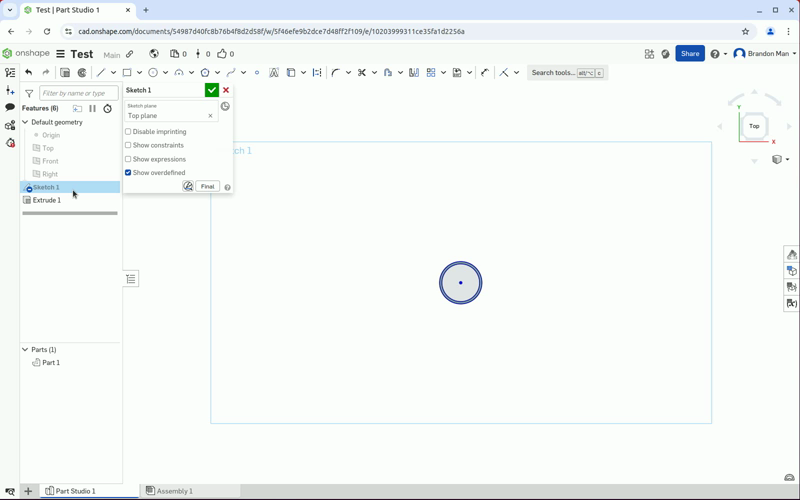
mouse_move(229, 92)
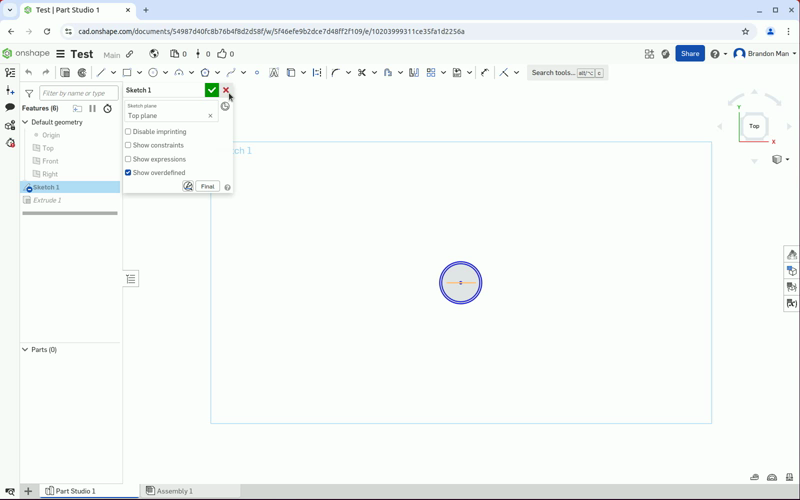
click(229, 92)
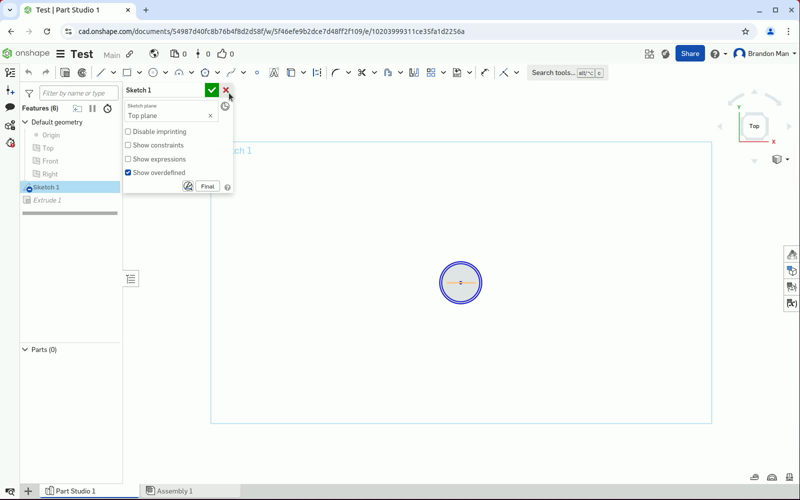
key(shift+s)
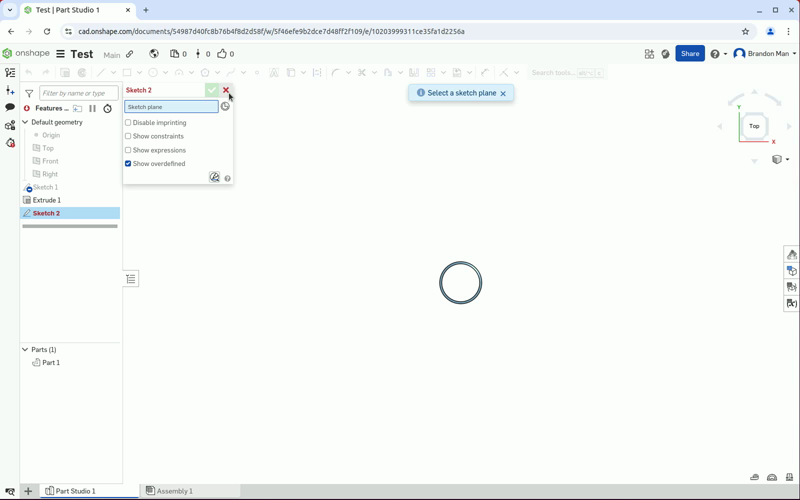
mouse_move(73, 150)
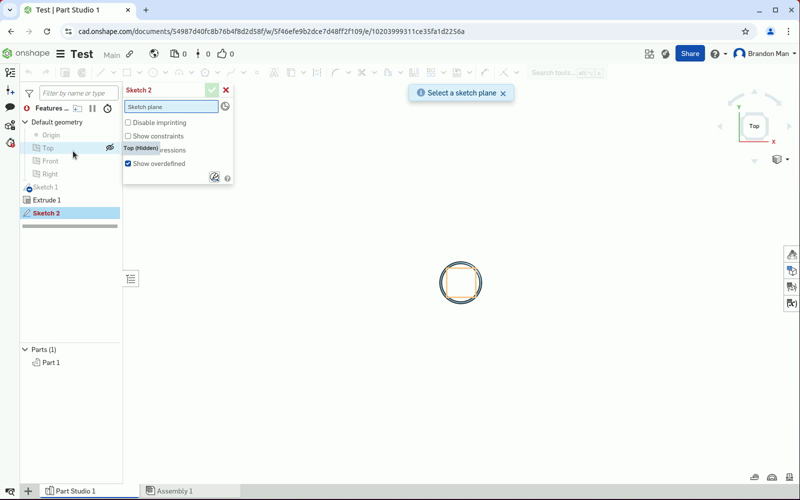
click(73, 150)
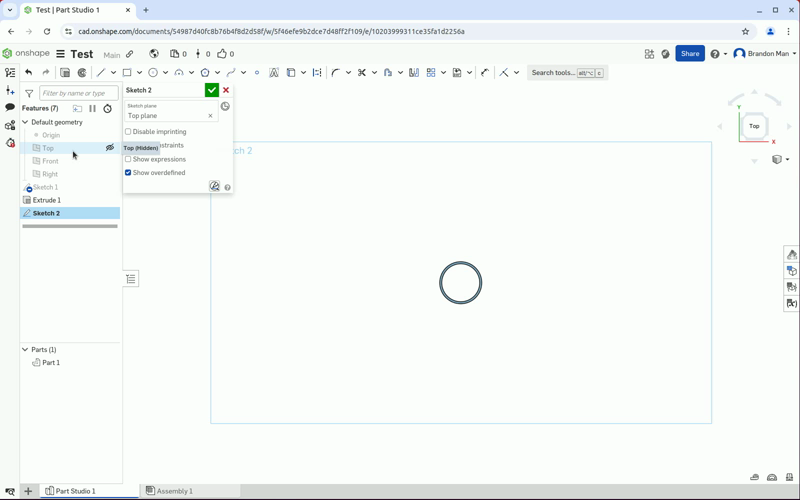
mouse_move(73, 352)
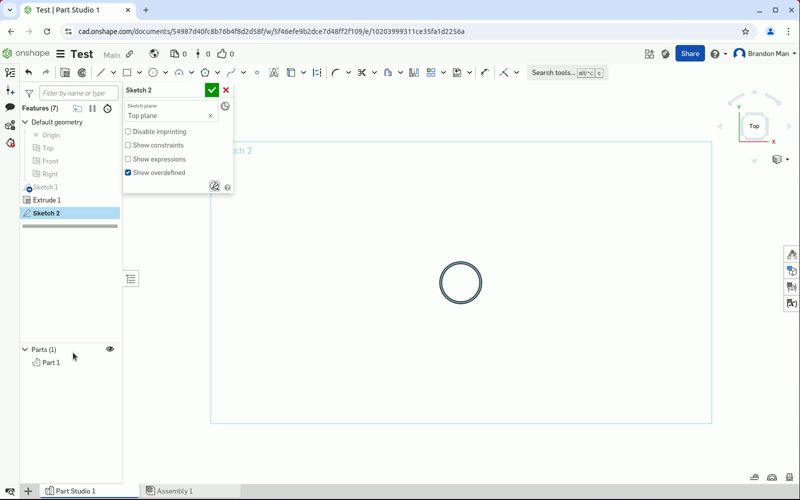
key(y)
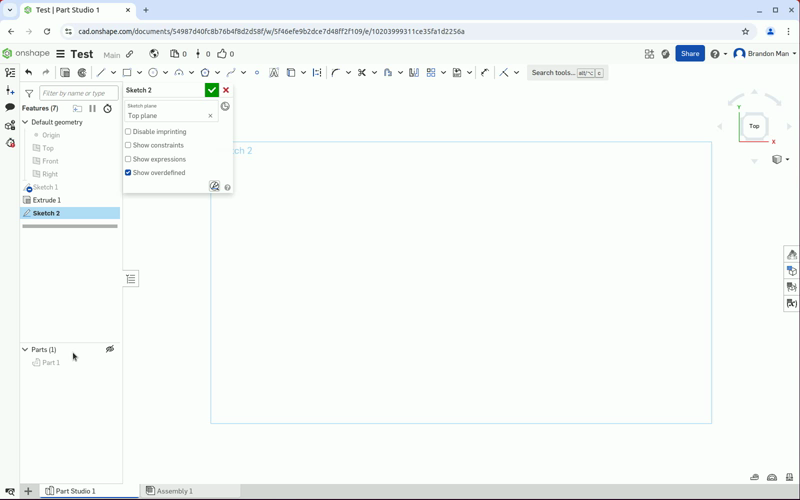
key(c)
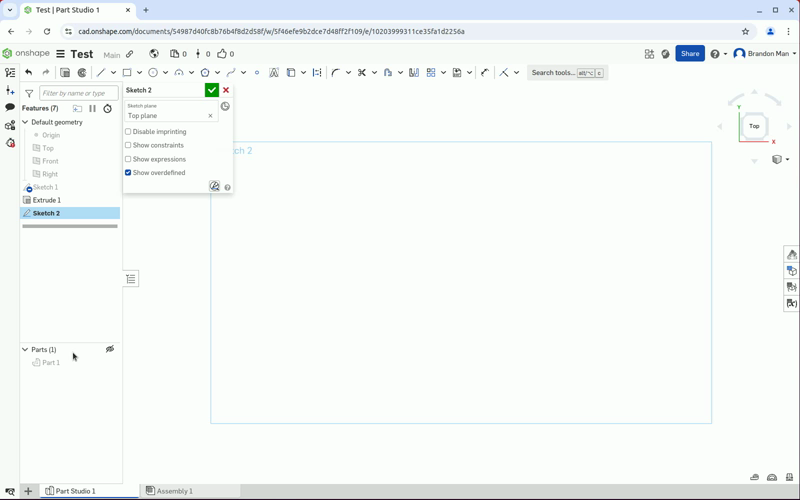
key_down(shift)
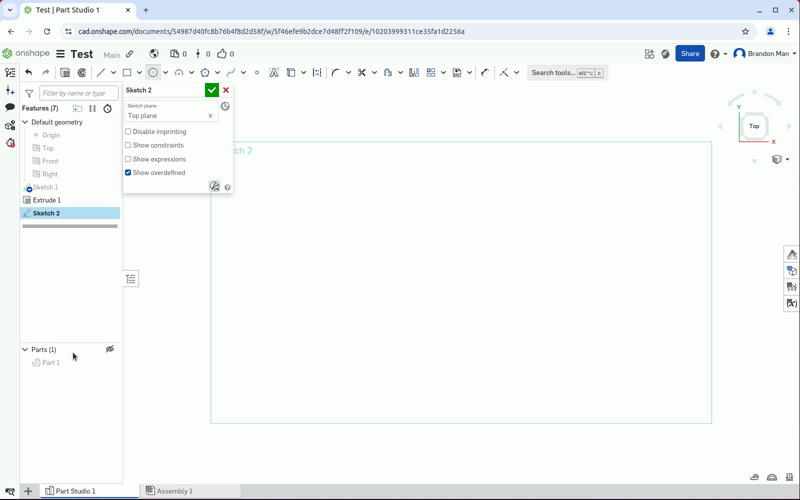
mouse_move(387, 190)
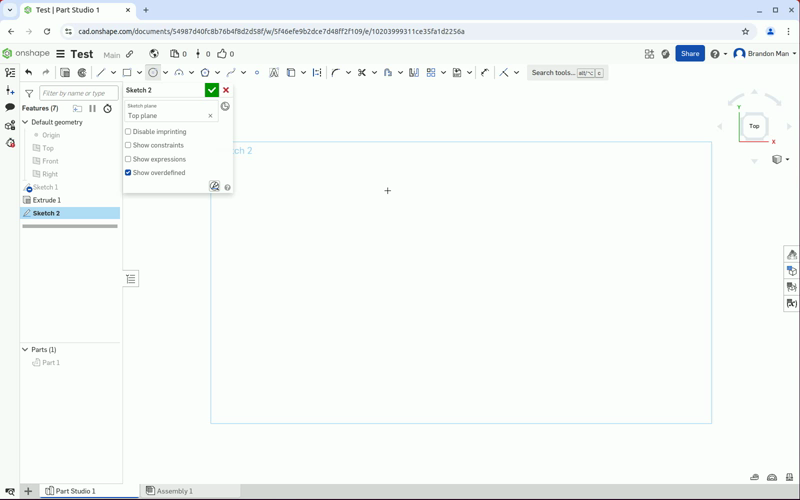
click(387, 190)
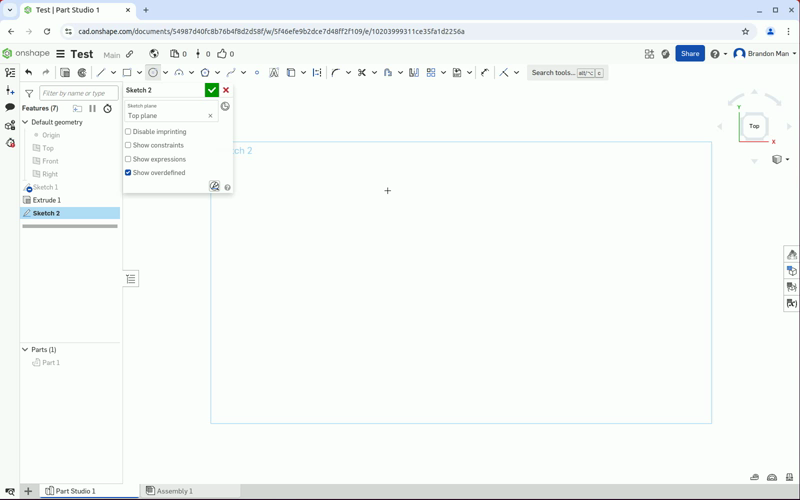
key_up(shift)
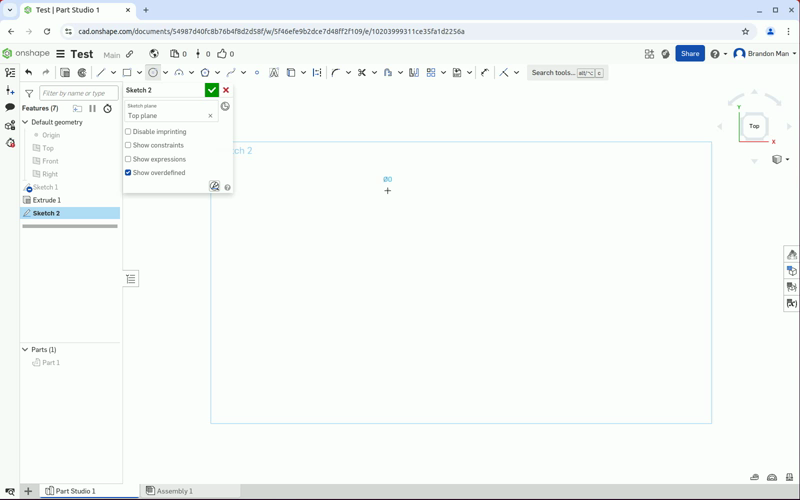
mouse_move(407, 190)
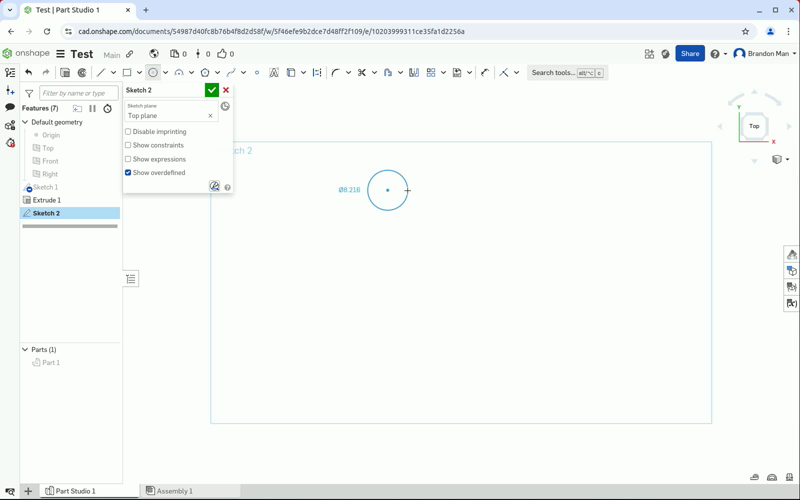
click(407, 190)
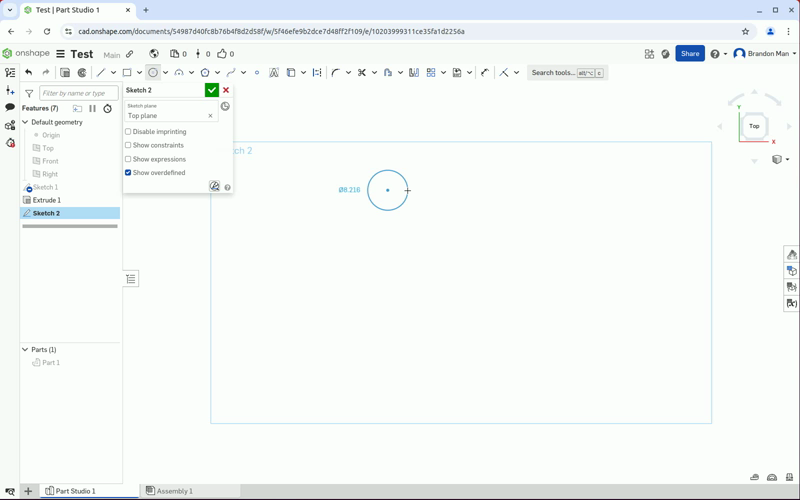
key(esc)
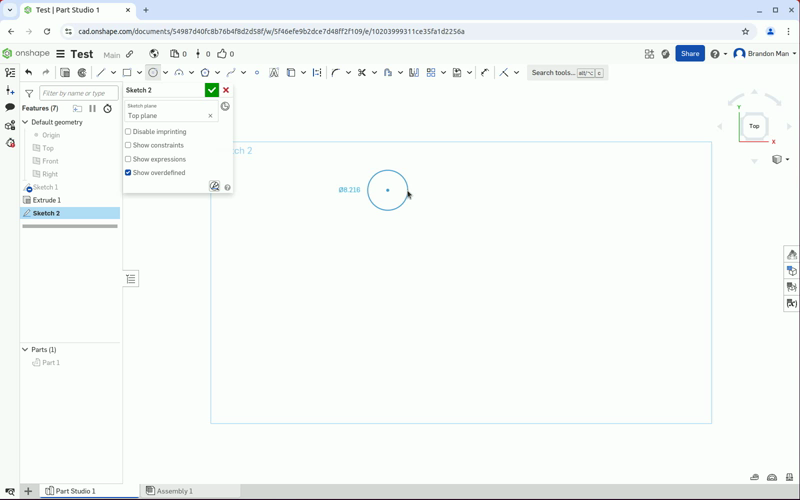
key(c)
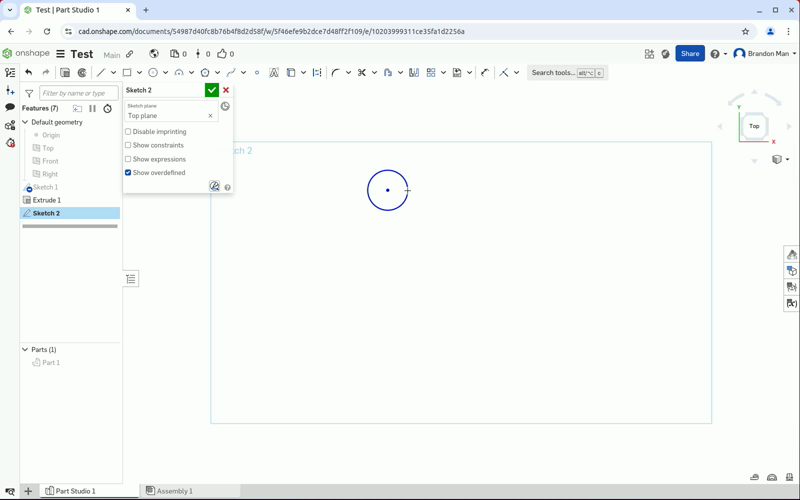
key_down(shift)
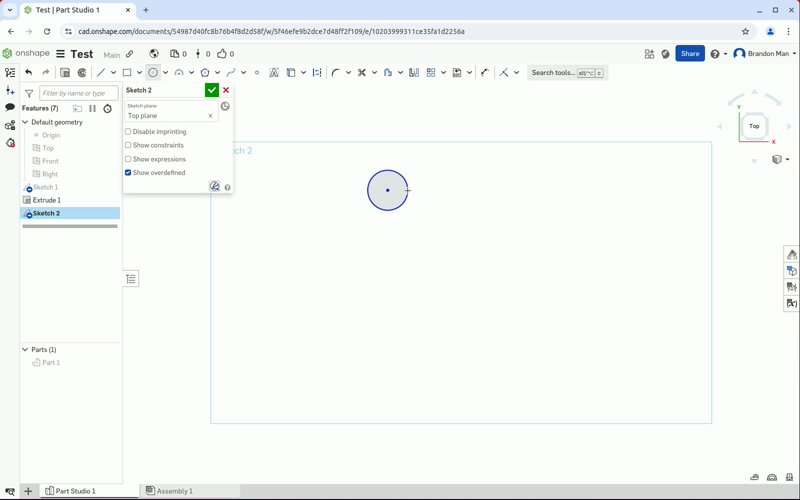
mouse_move(387, 190)
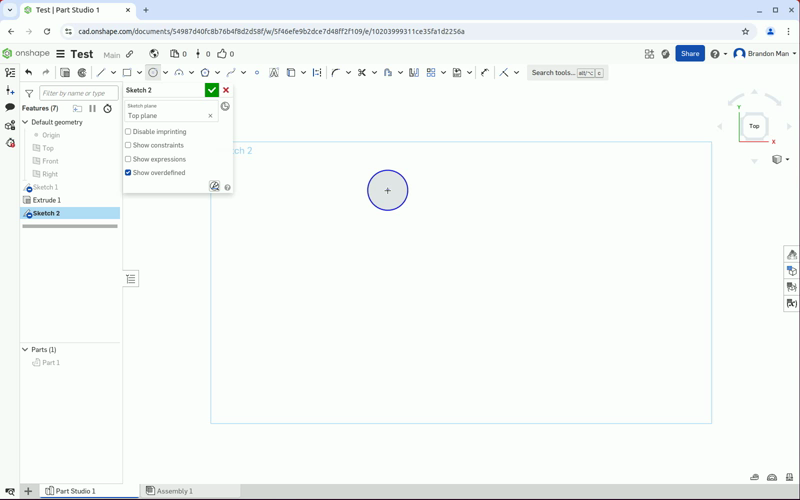
click(387, 190)
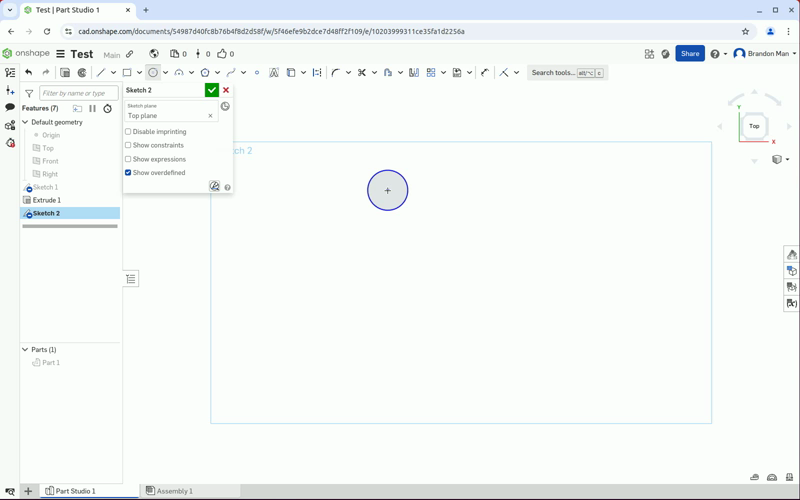
key_up(shift)
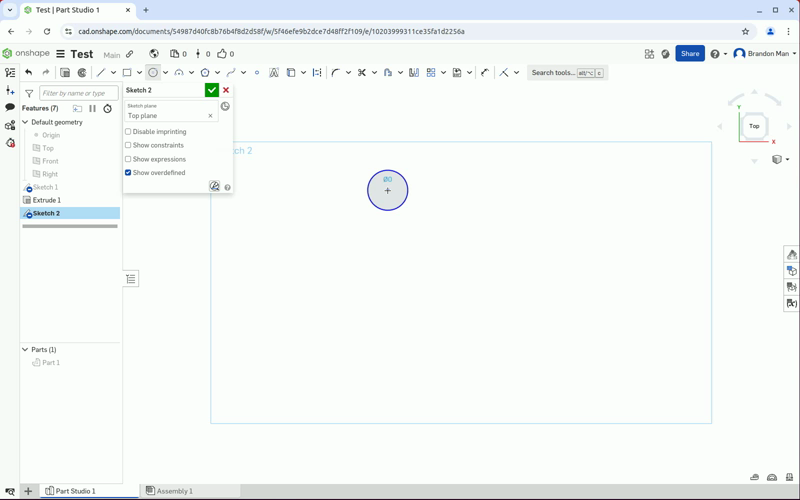
mouse_move(406, 190)
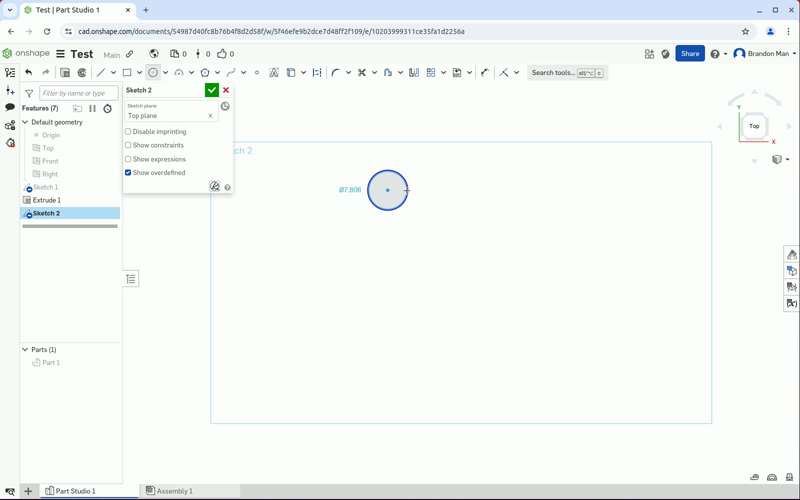
scroll(6)
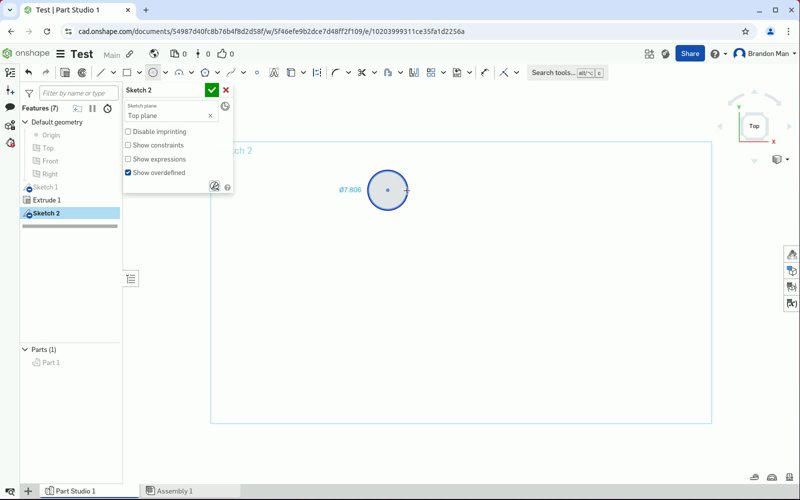
scroll(6)
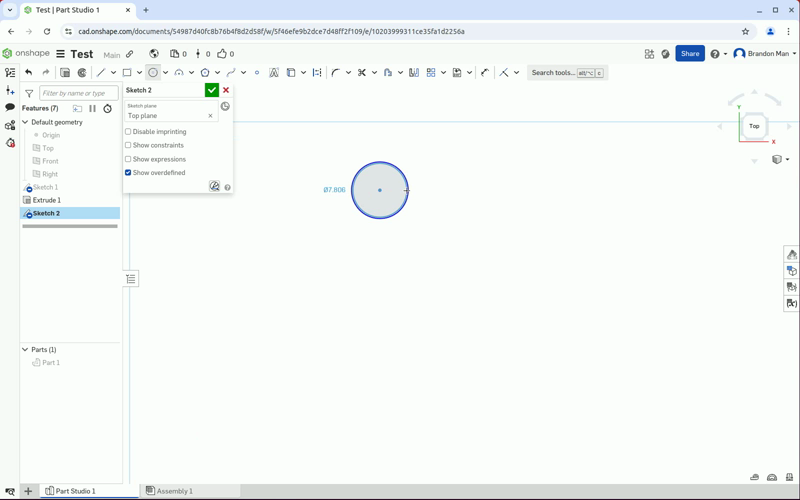
scroll(6)
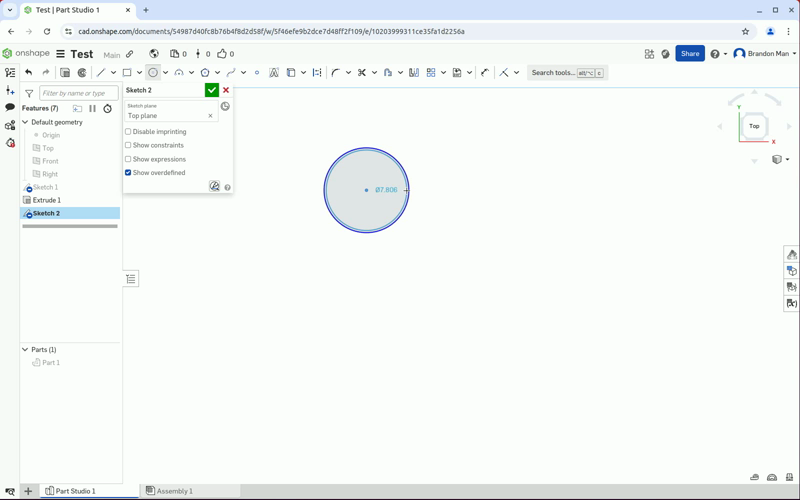
scroll(6)
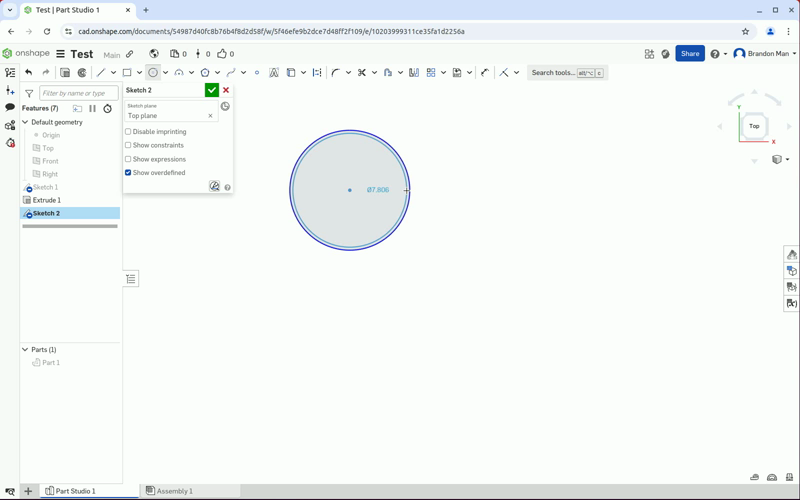
scroll(6)
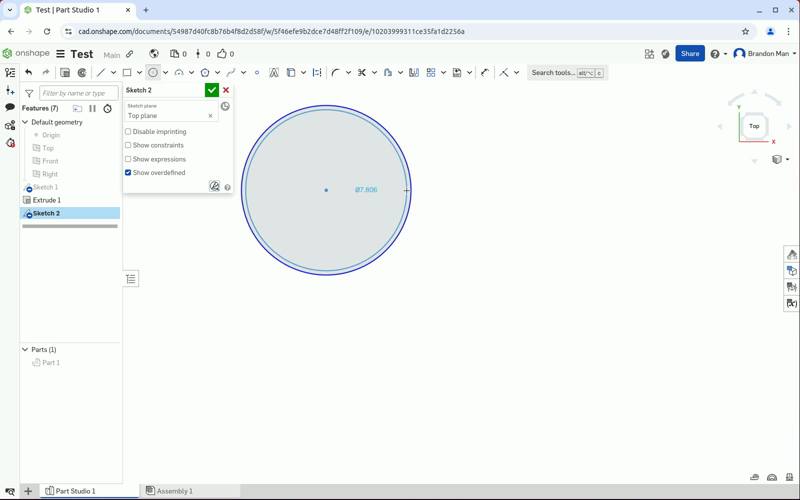
scroll(6)
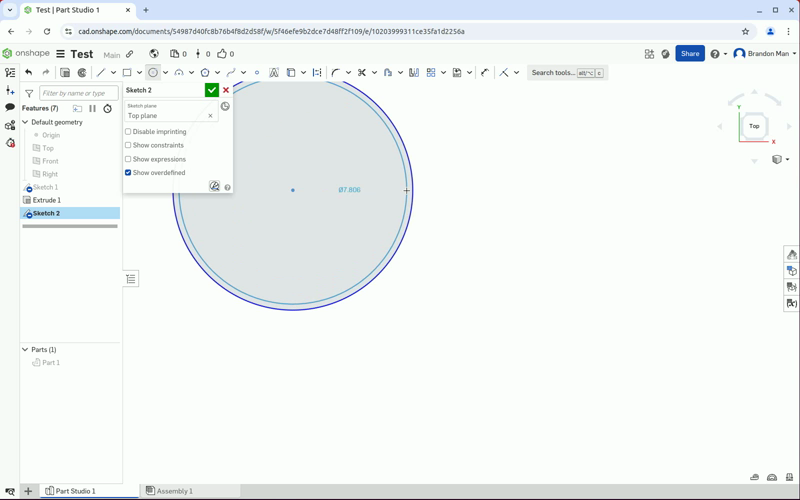
scroll(6)
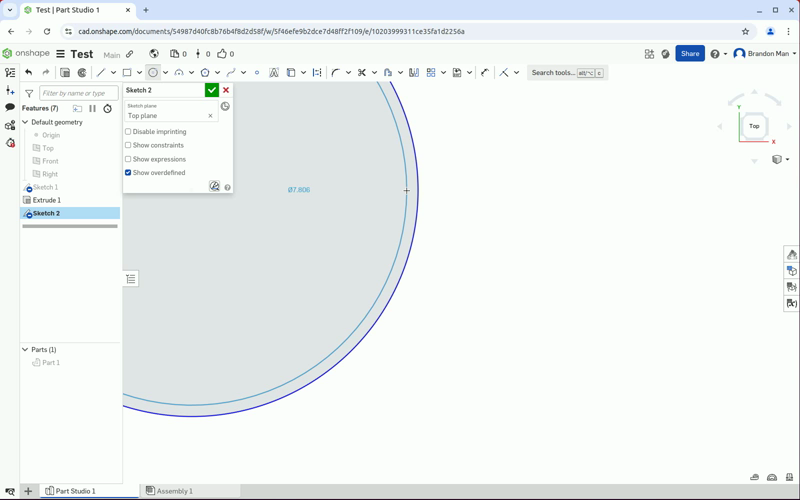
click(406, 190)
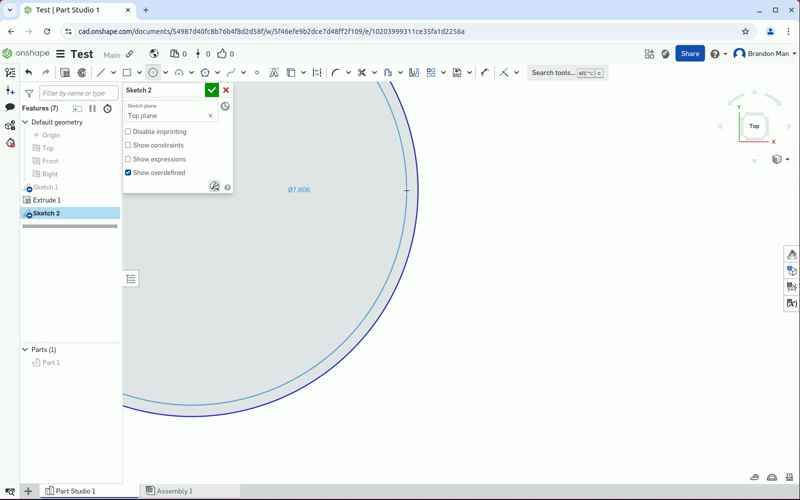
scroll(-6)
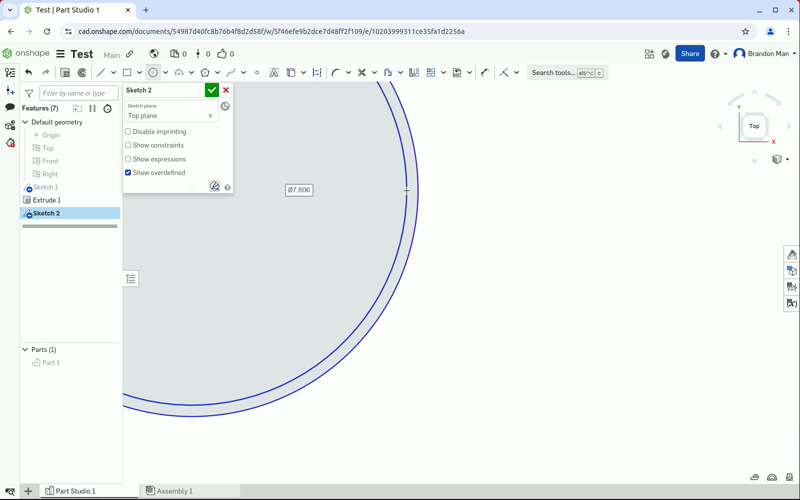
scroll(-6)
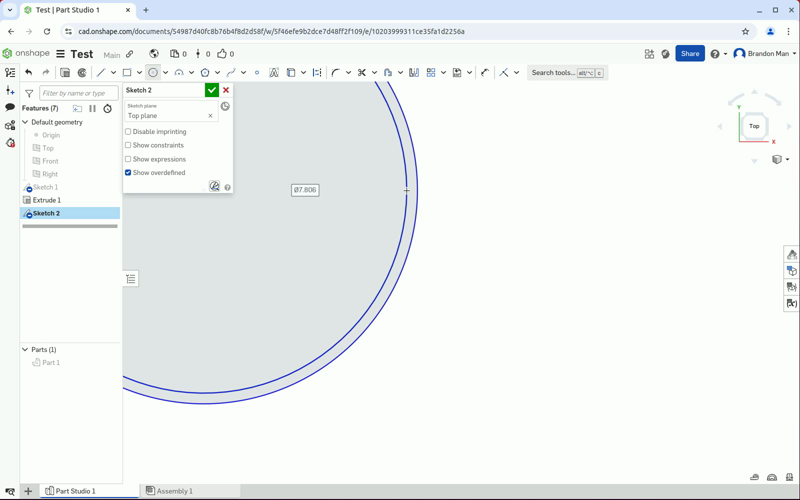
scroll(-6)
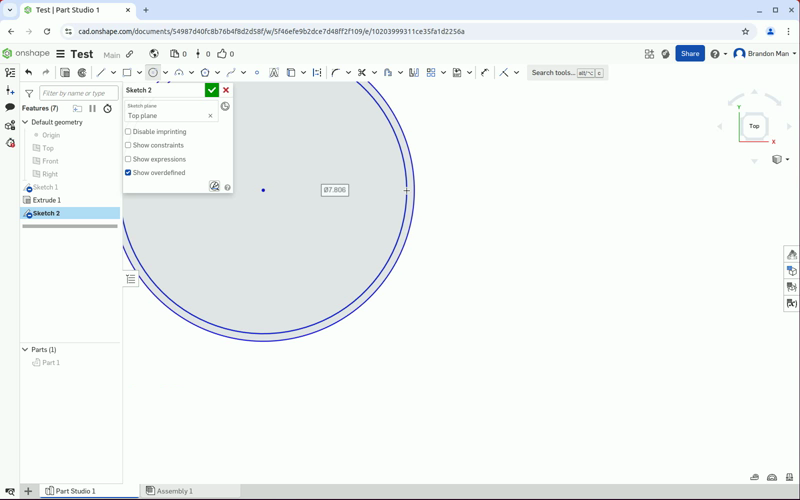
scroll(-6)
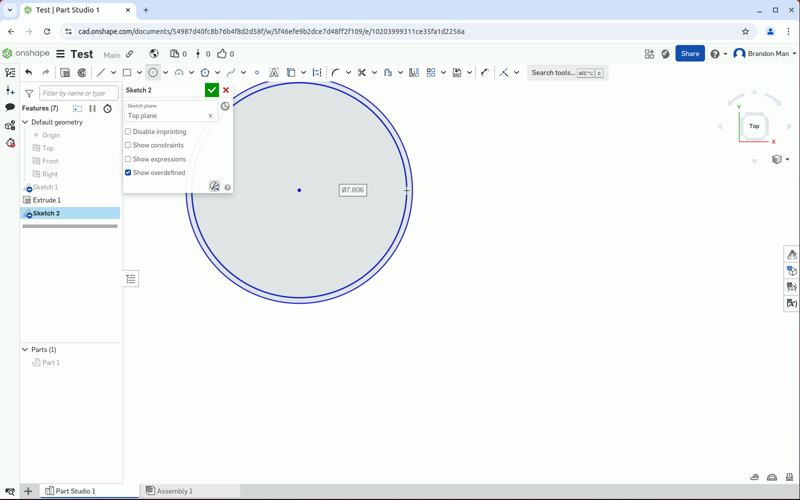
scroll(-6)
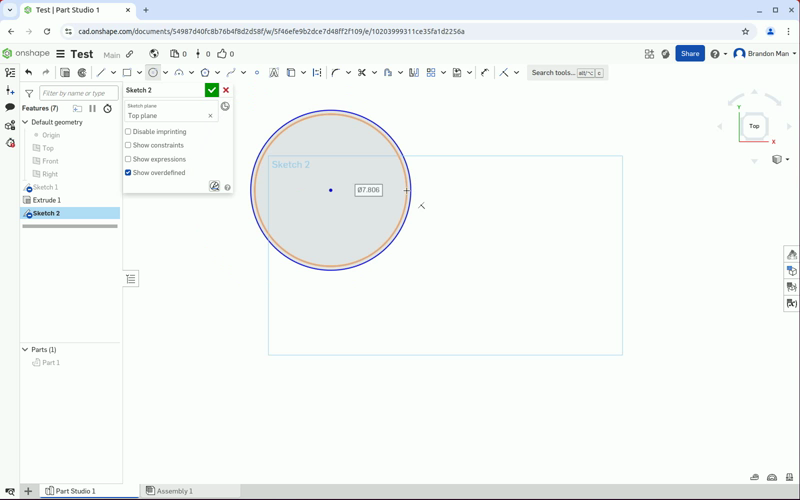
scroll(-6)
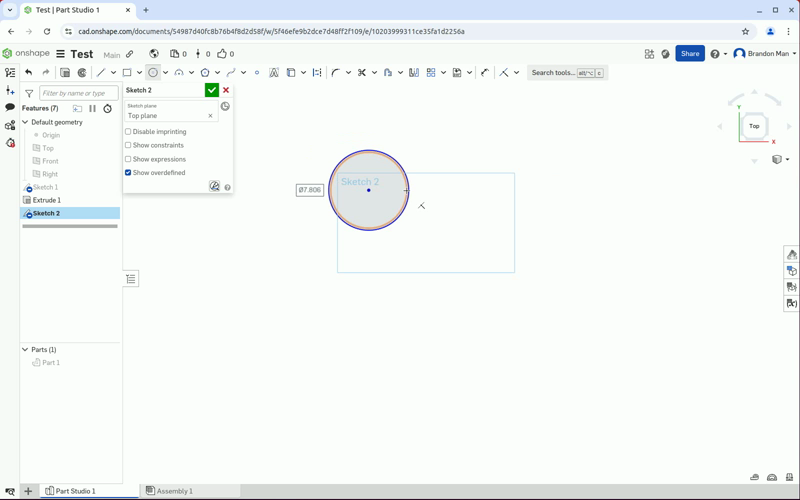
scroll(-6)
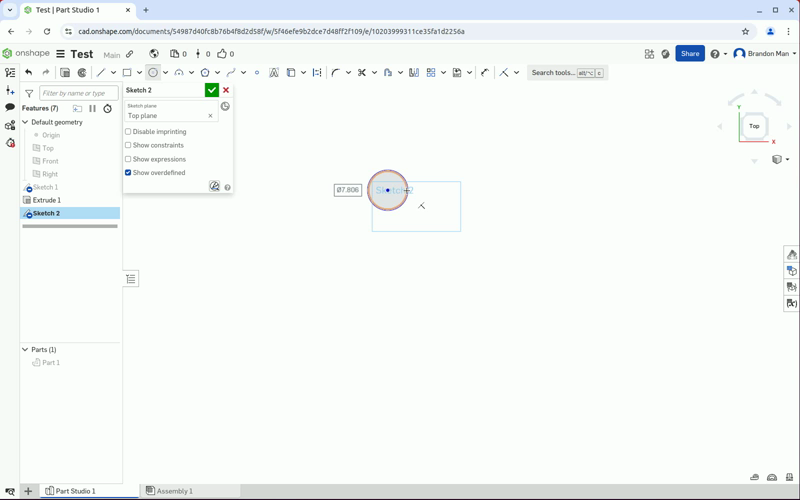
key(esc)
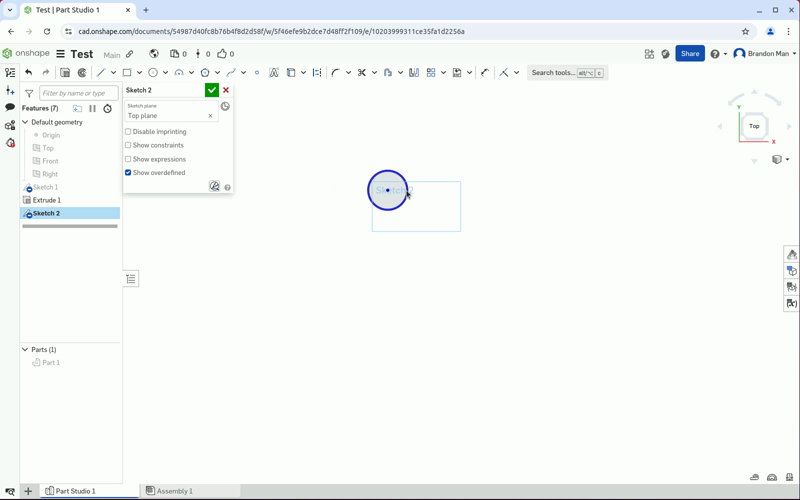
mouse_move(398, 173)
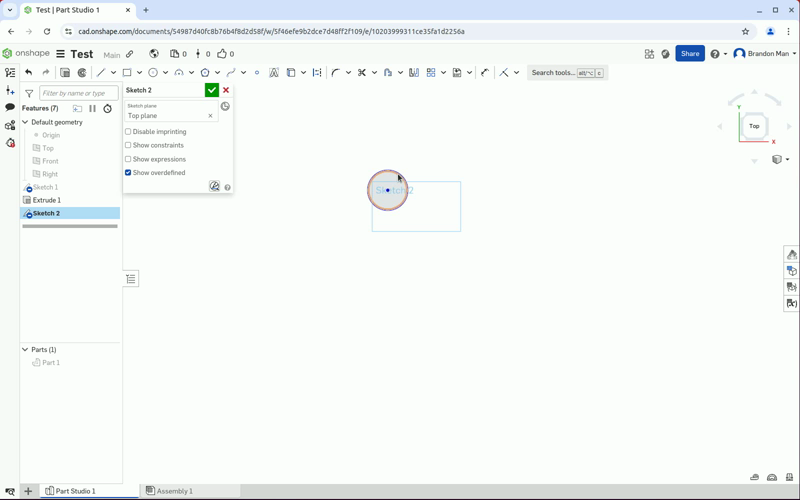
scroll(6)
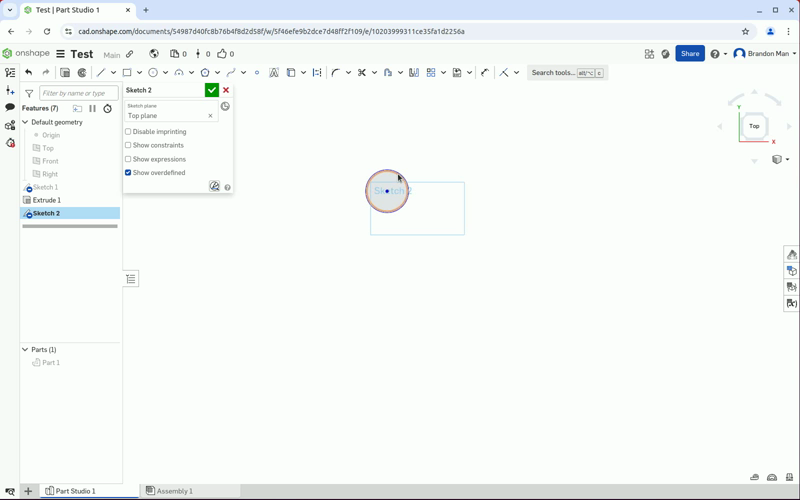
scroll(6)
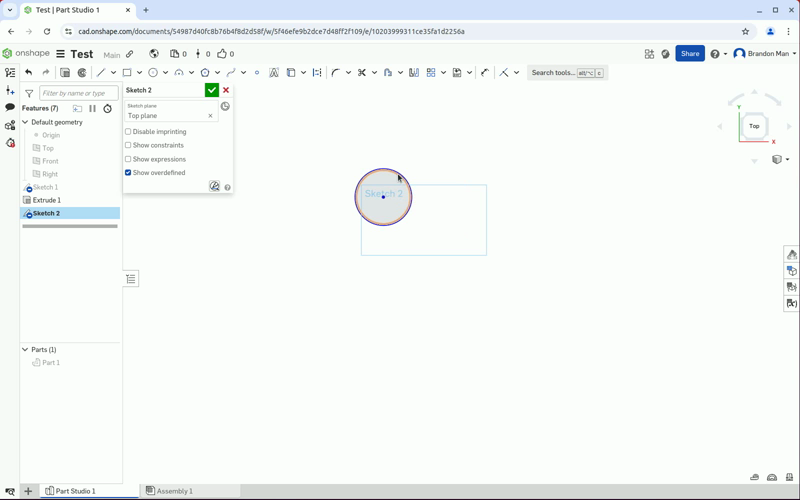
scroll(6)
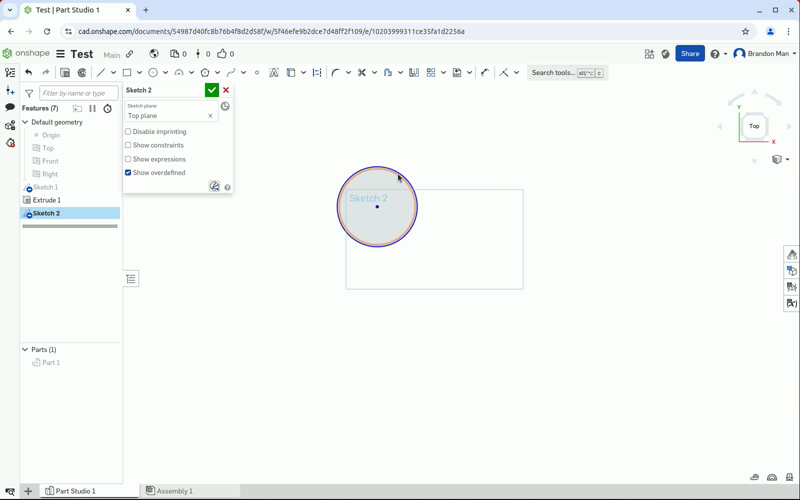
scroll(6)
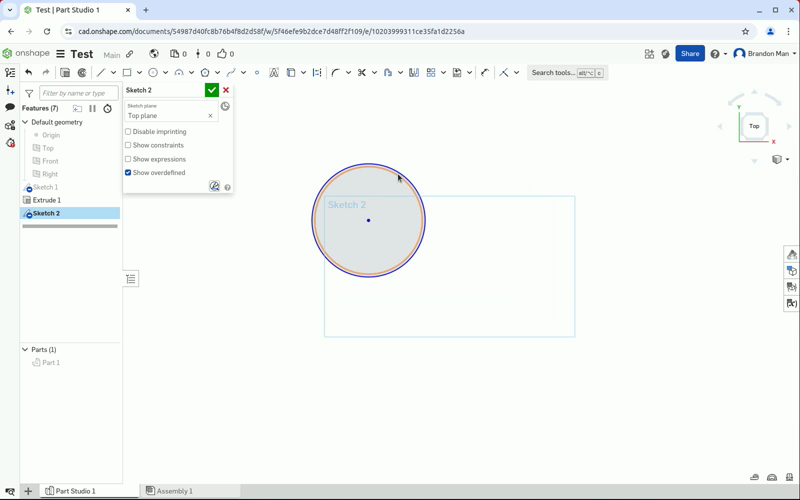
scroll(6)
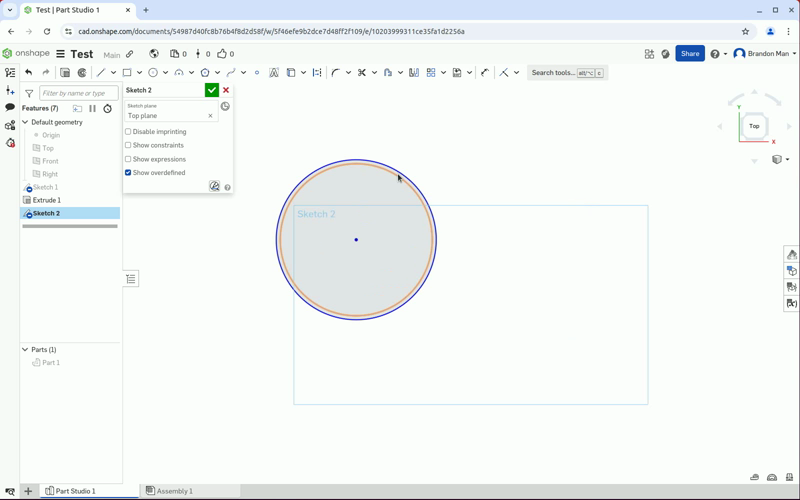
scroll(6)
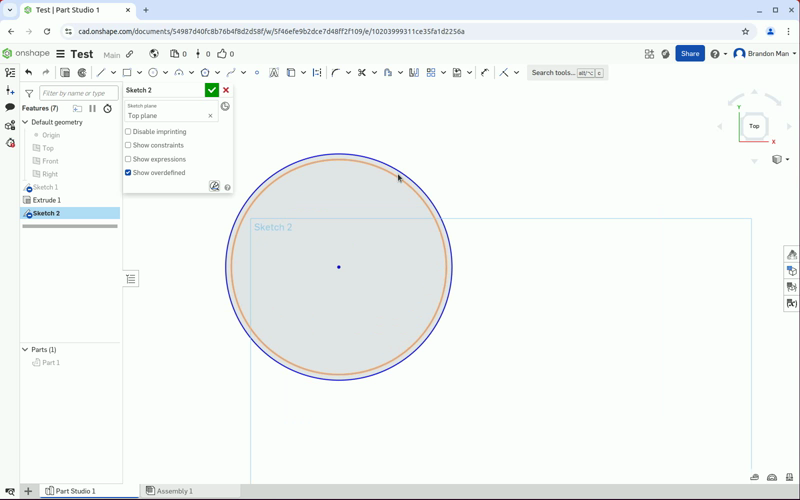
scroll(6)
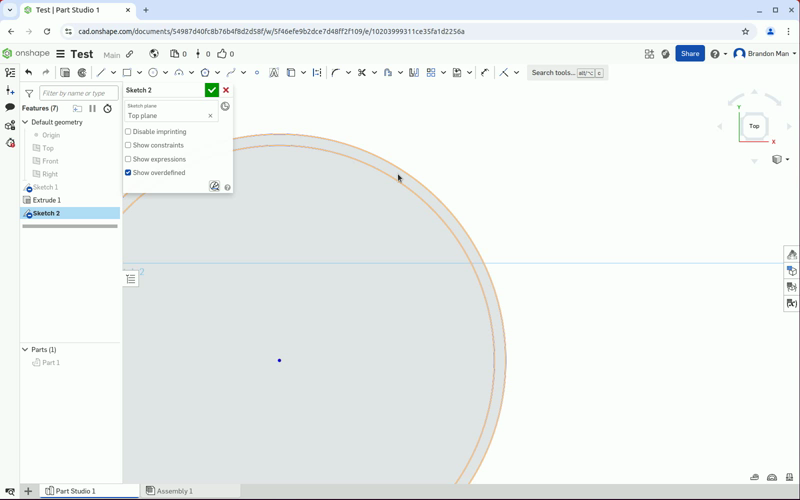
click(398, 173)
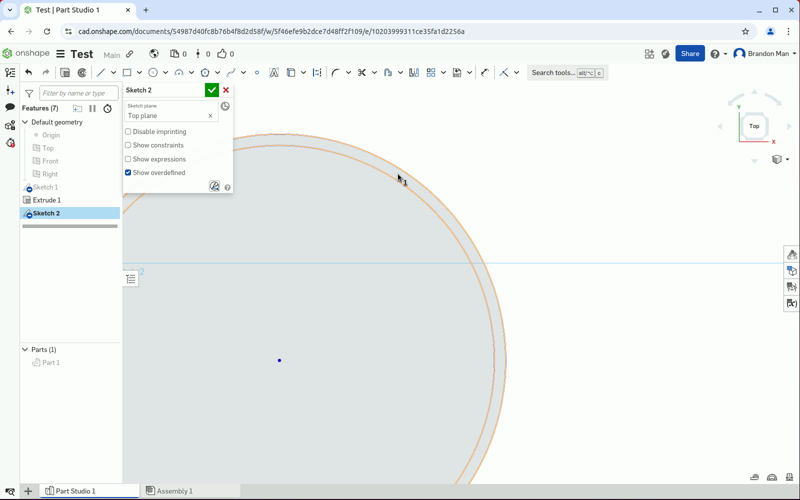
scroll(-6)
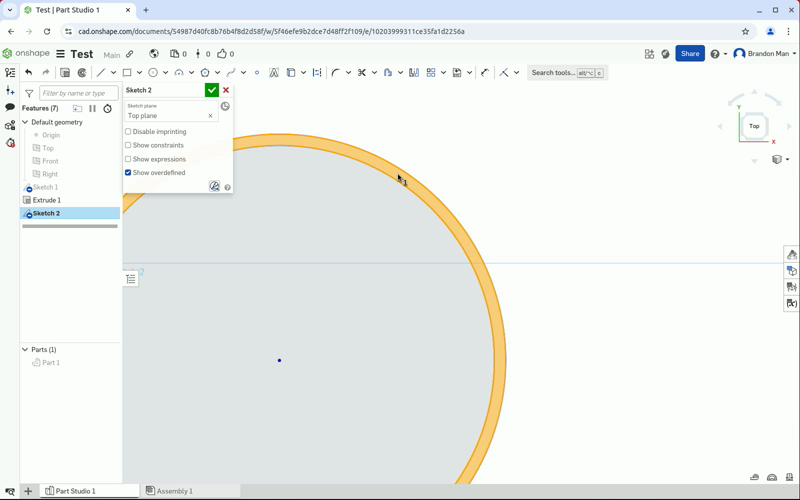
scroll(-6)
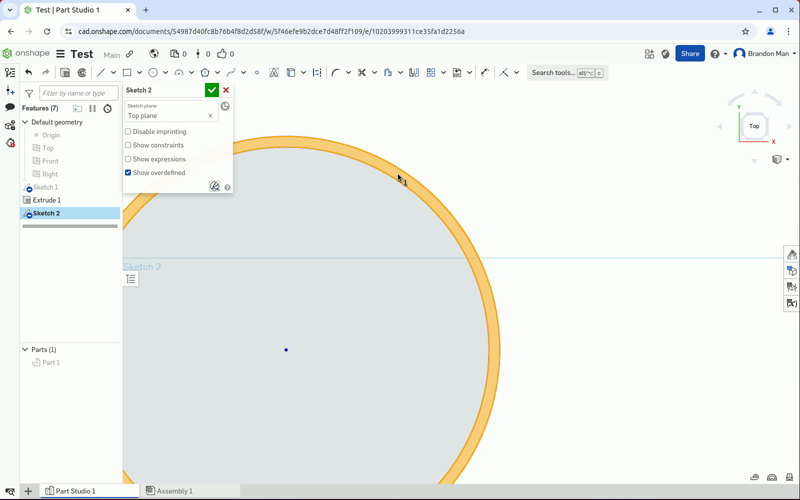
scroll(-6)
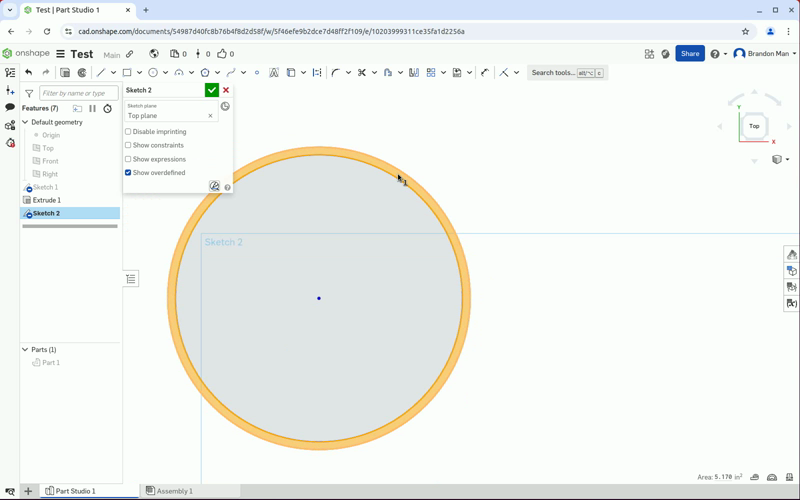
scroll(-6)
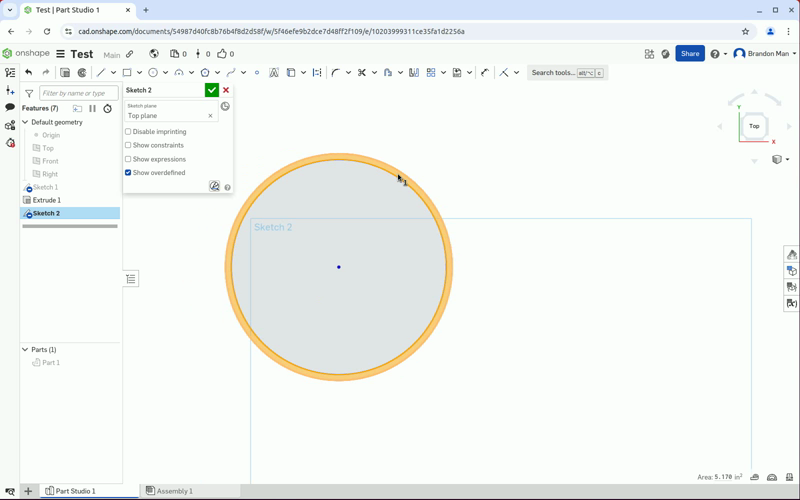
scroll(-6)
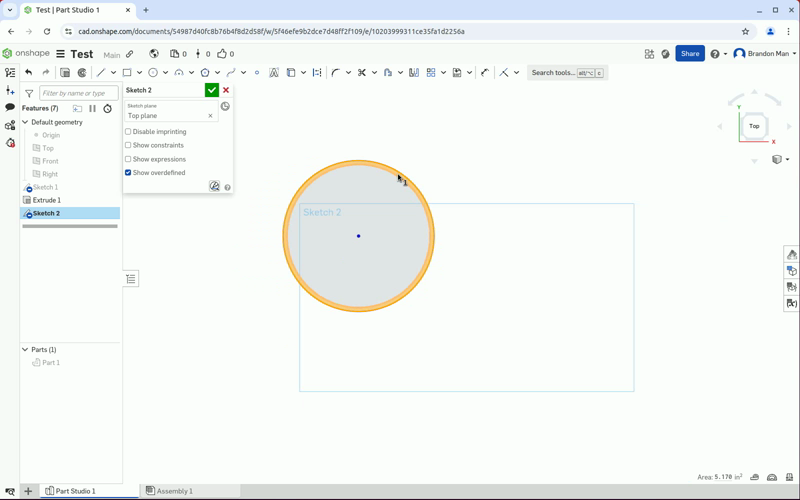
scroll(-6)
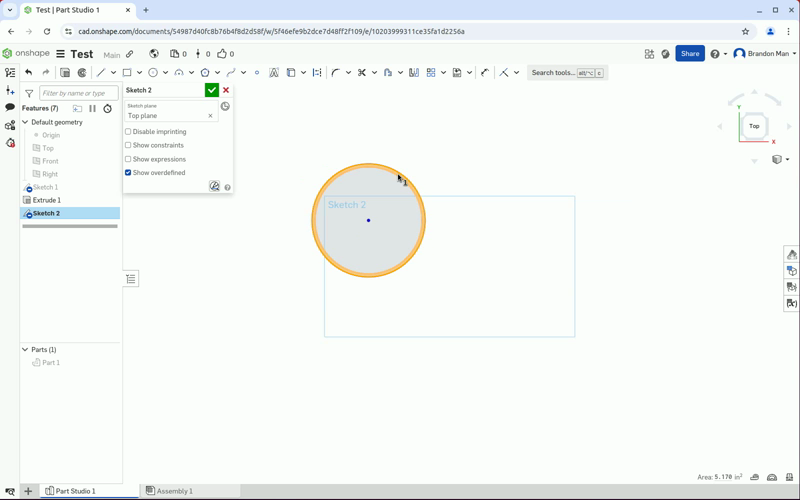
scroll(-6)
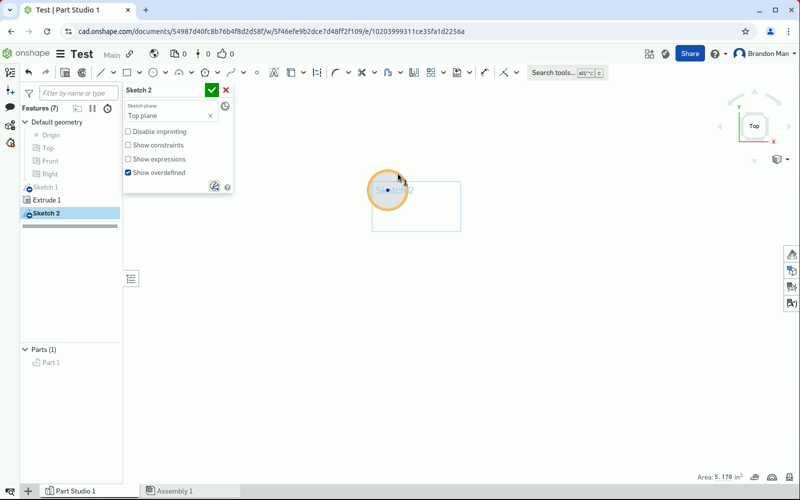
mouse_move(73, 352)
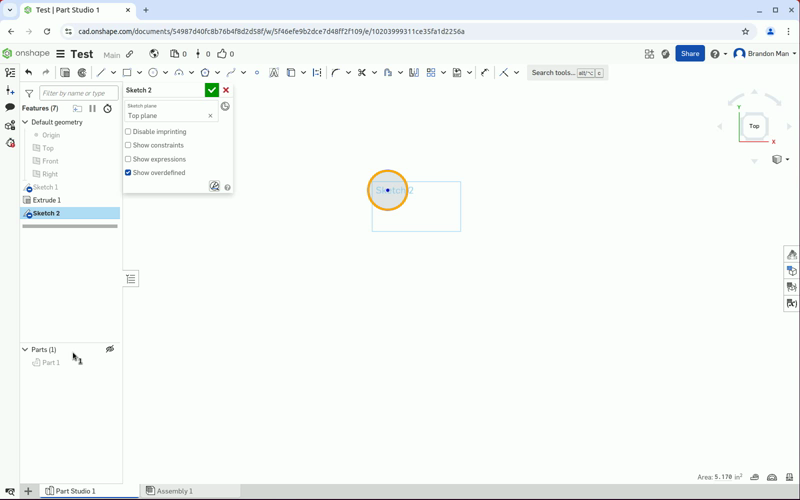
key(shift+y)
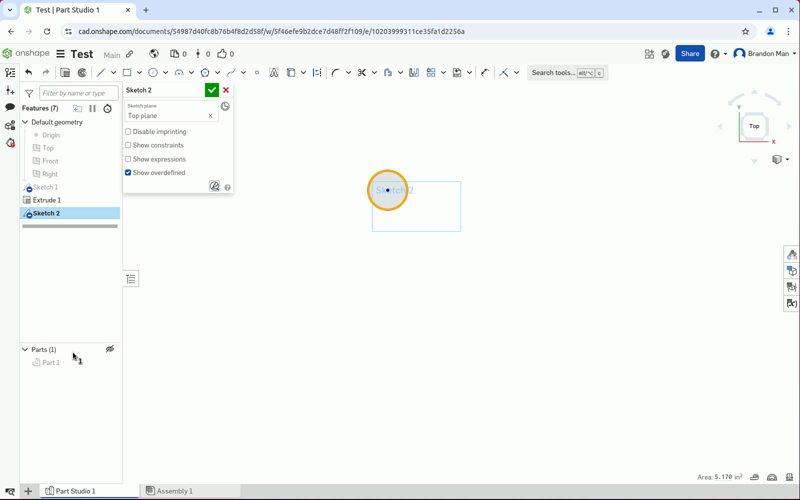
key(shift+e)
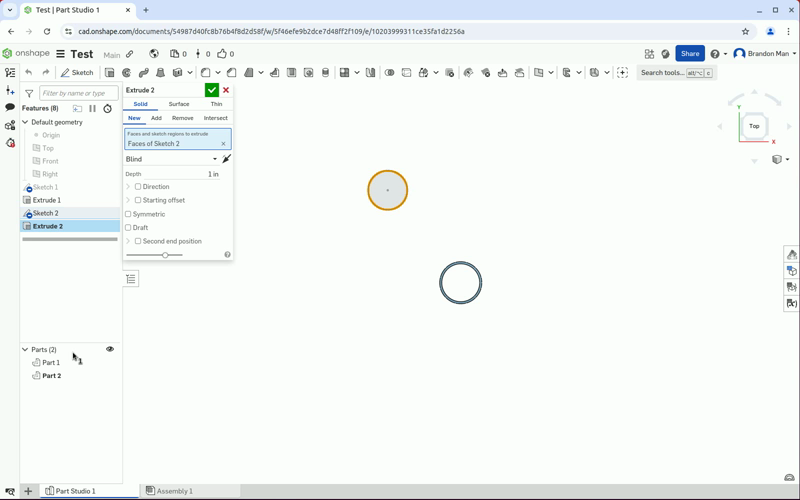
mouse_move(143, 106)
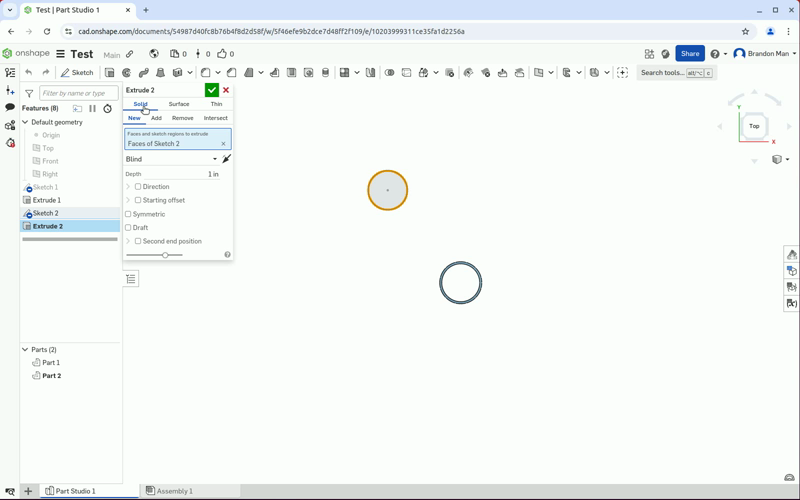
click(143, 106)
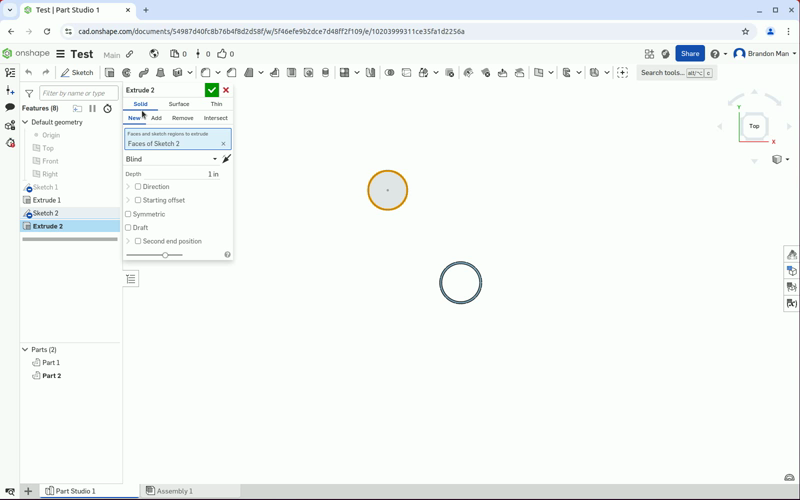
mouse_move(137, 120)
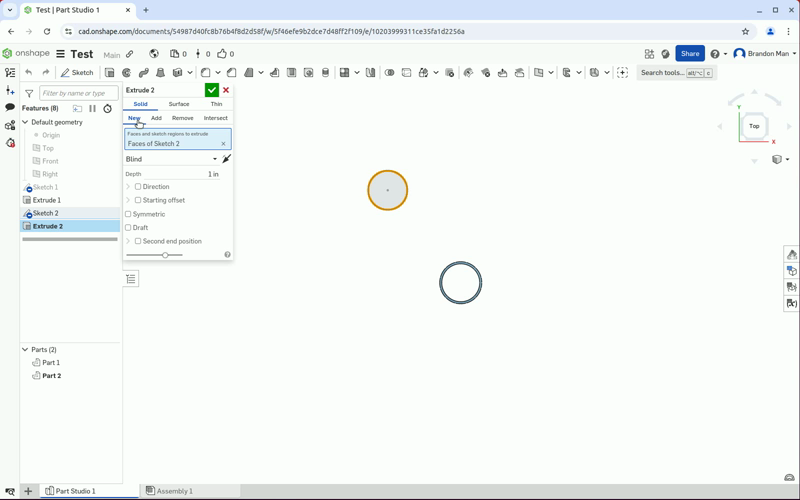
click(137, 120)
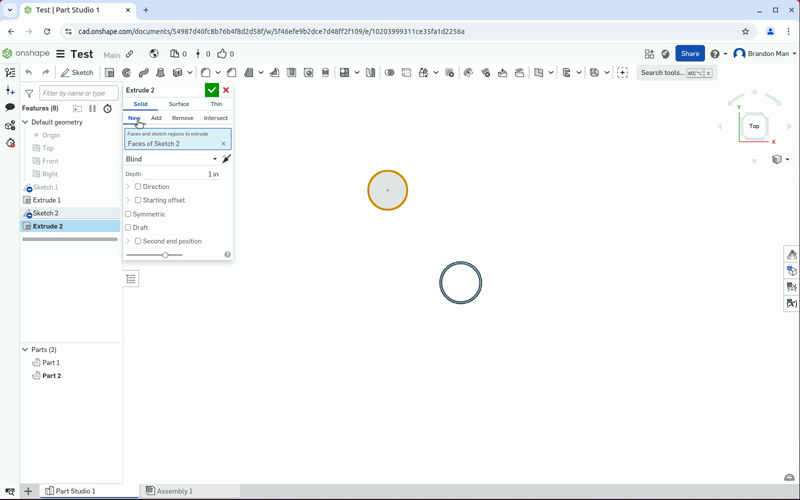
key(tab, 4)
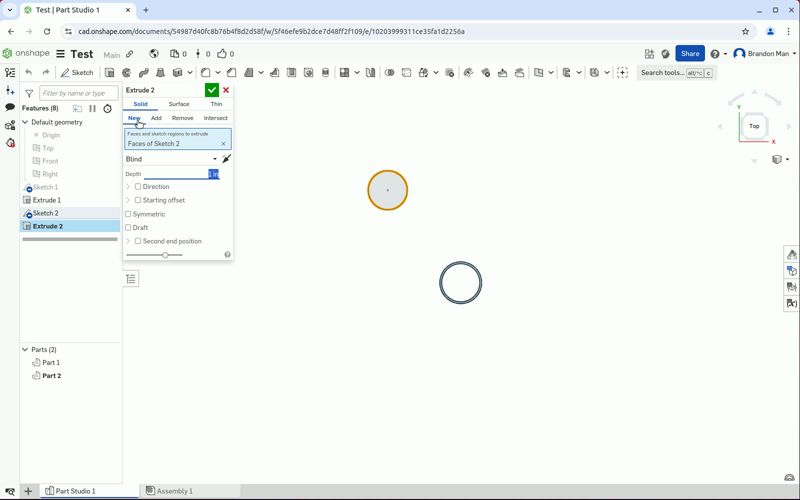
text(3.129)
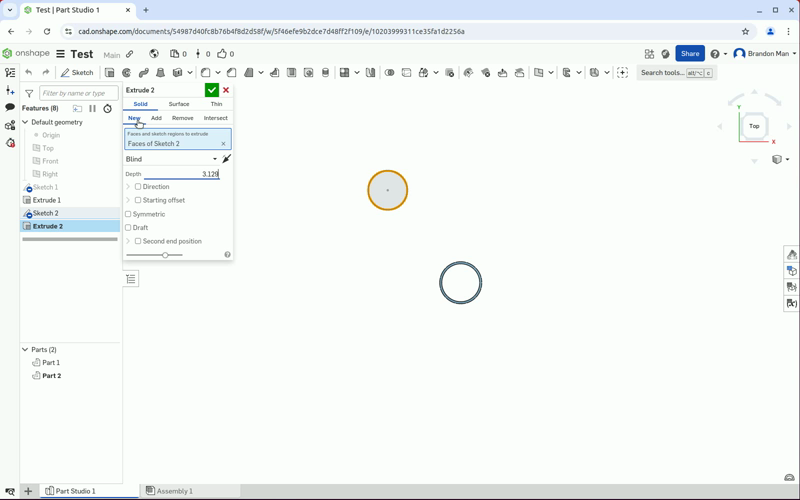
key(enter)
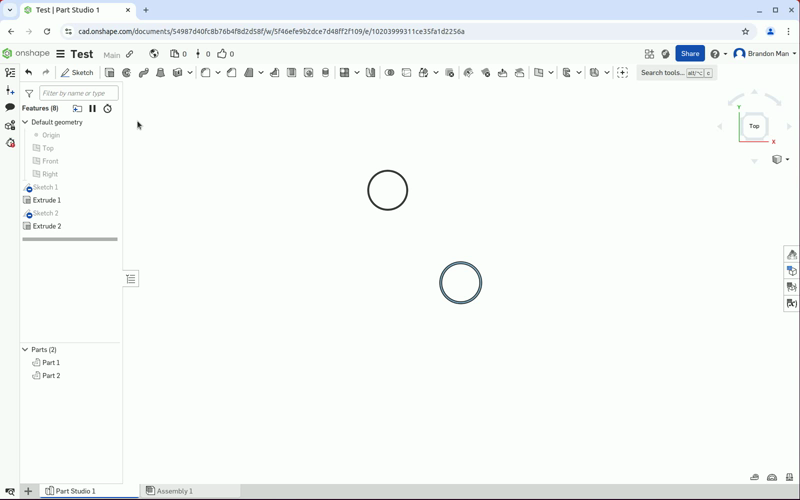
key(shift+h)
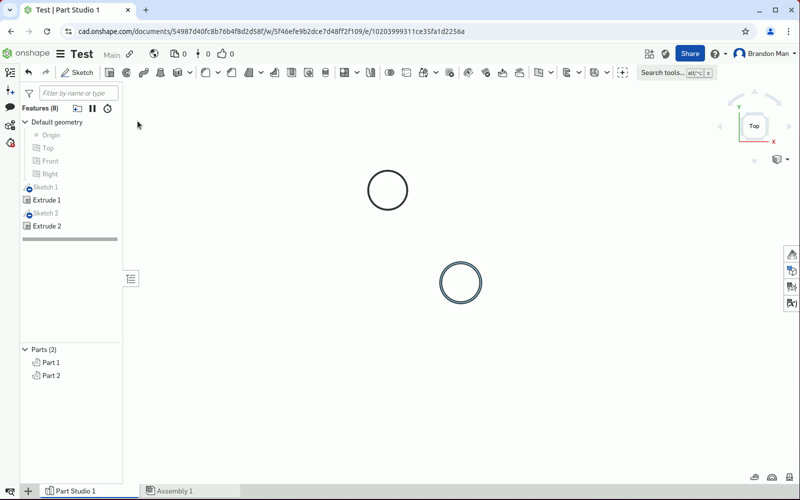
key(shift+h)
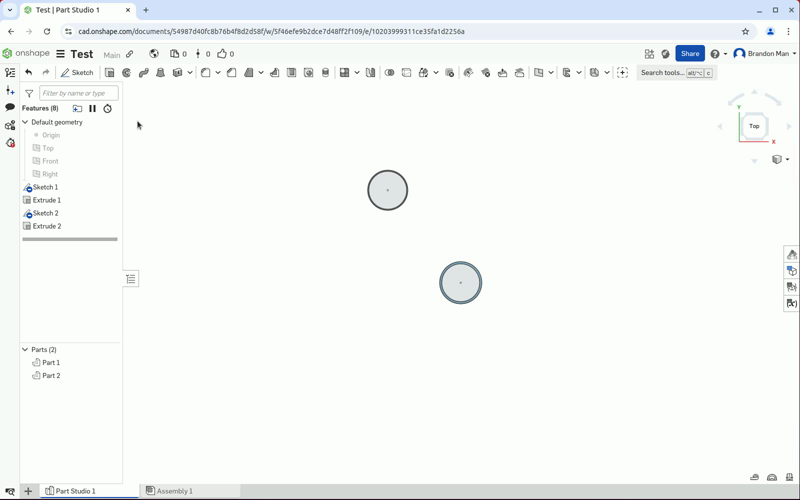
key(shift+7)
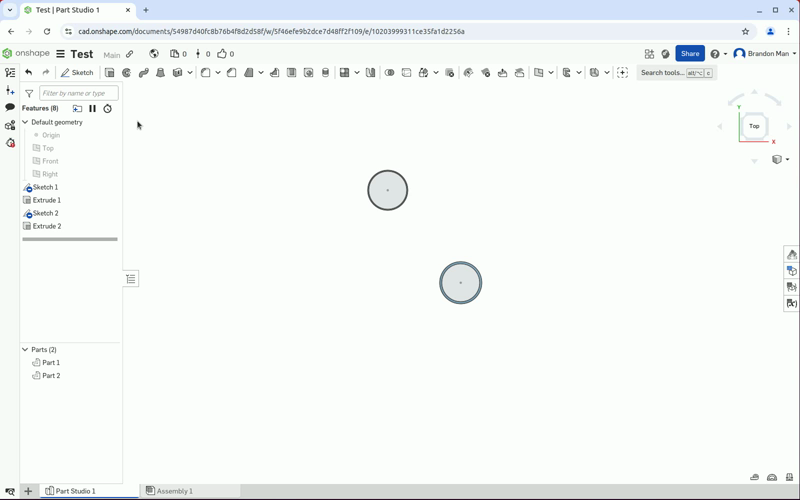
key(up, 3)
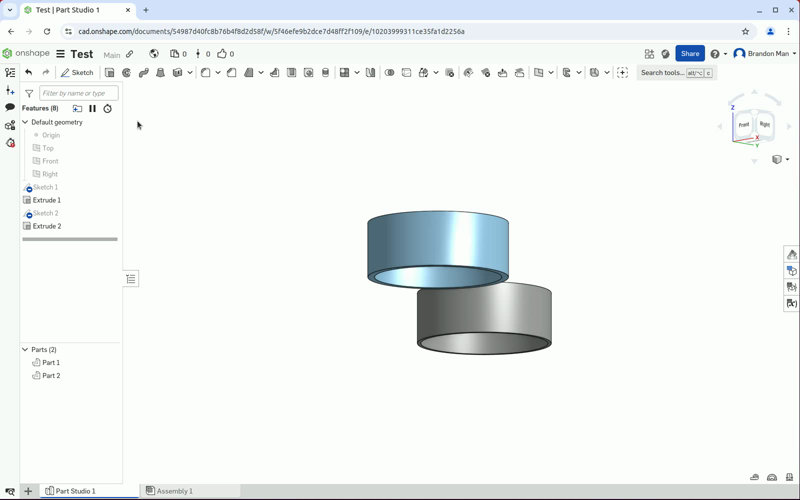
key(left, 3)
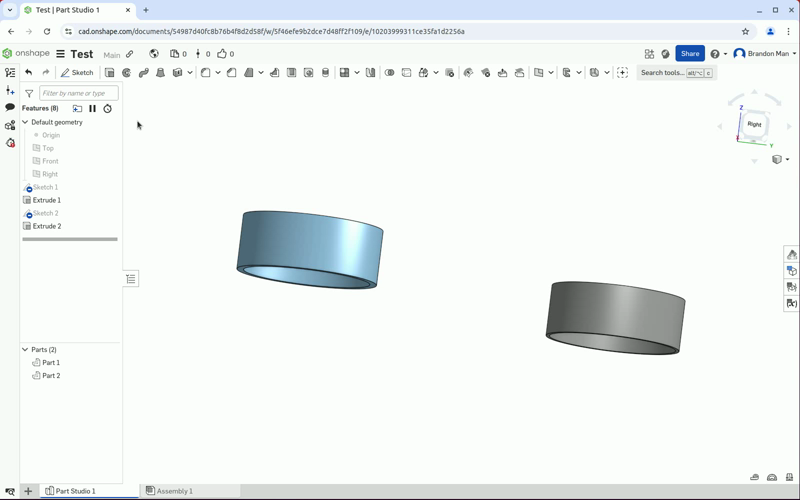
key(right, 3)
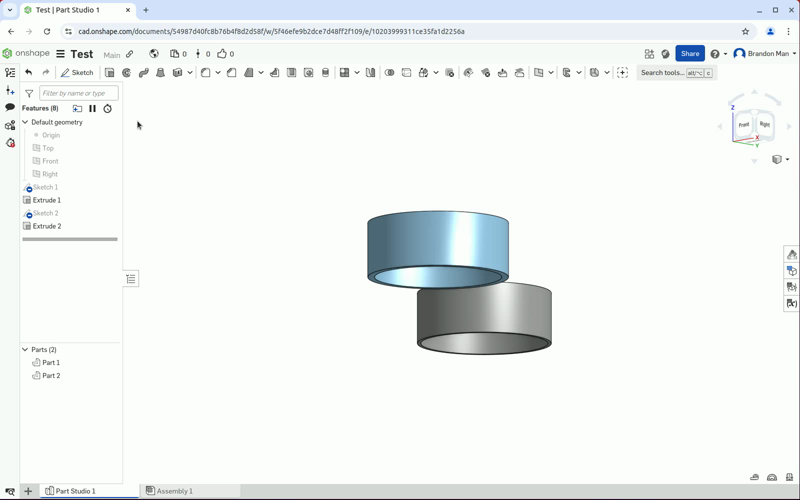
key(down, 3)
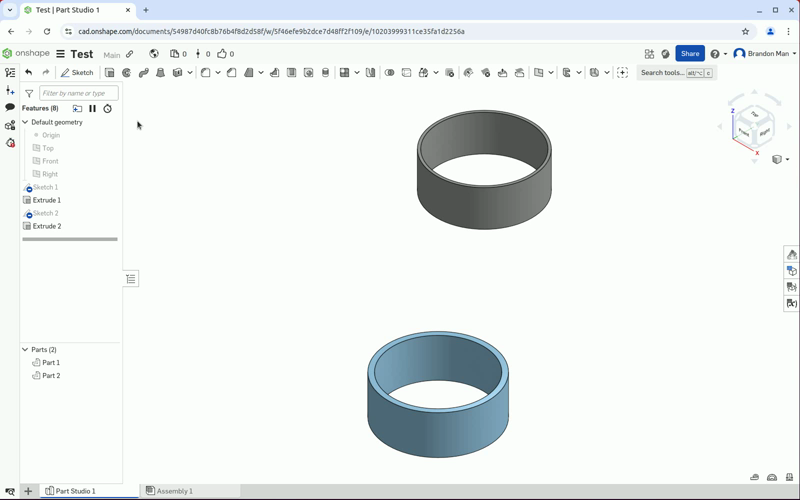
mouse_move(73, 189)
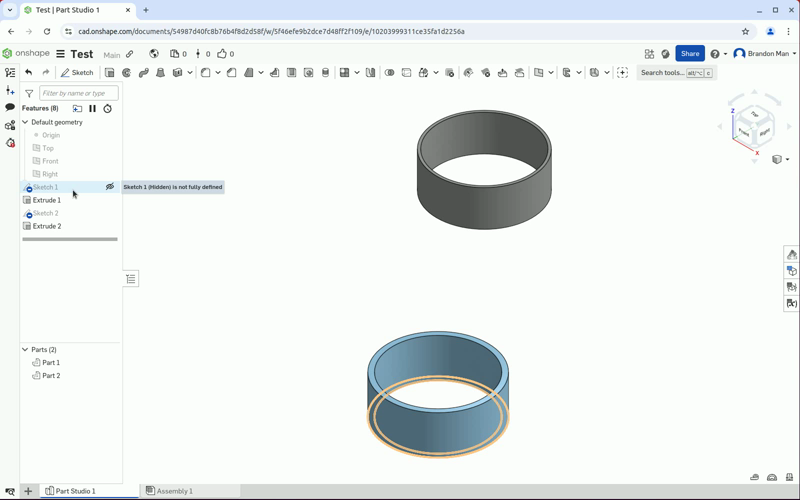
click(73, 189)